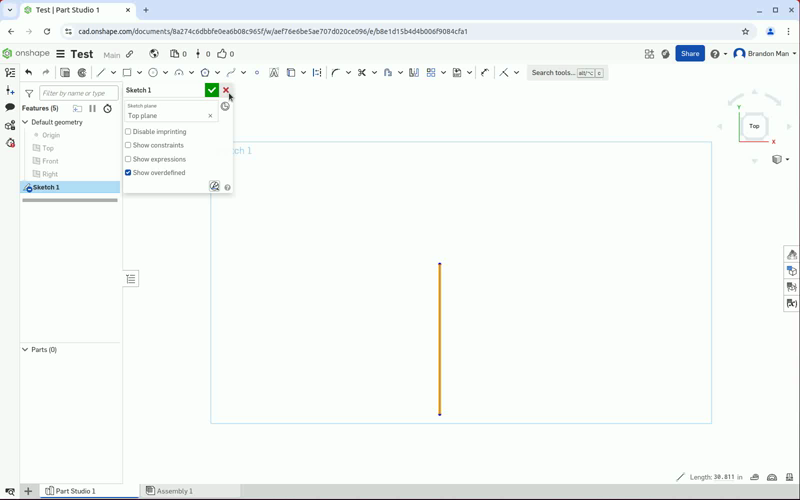
key(shift+h)
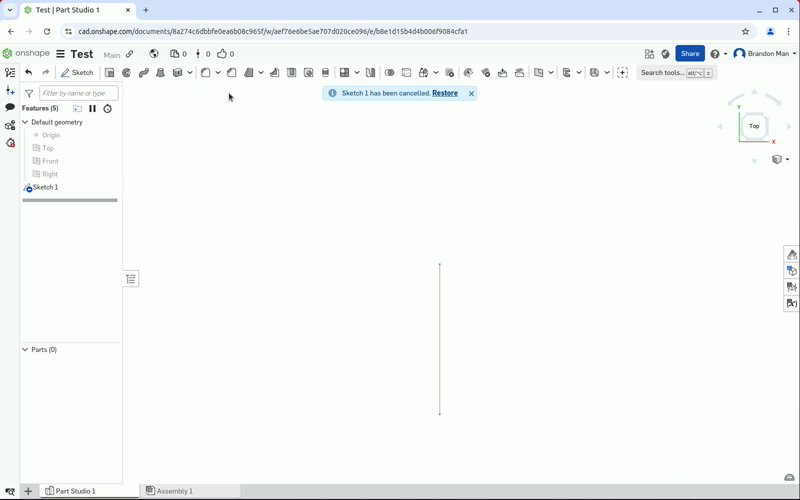
key(shift+s)
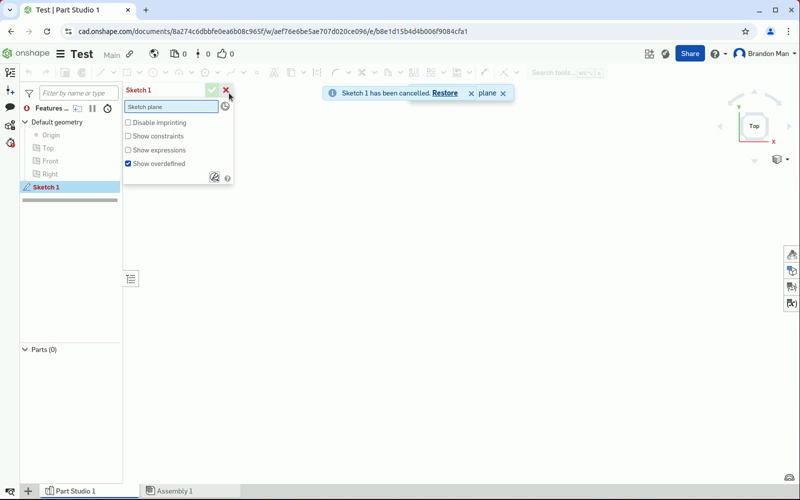
mouse_move(73, 150)
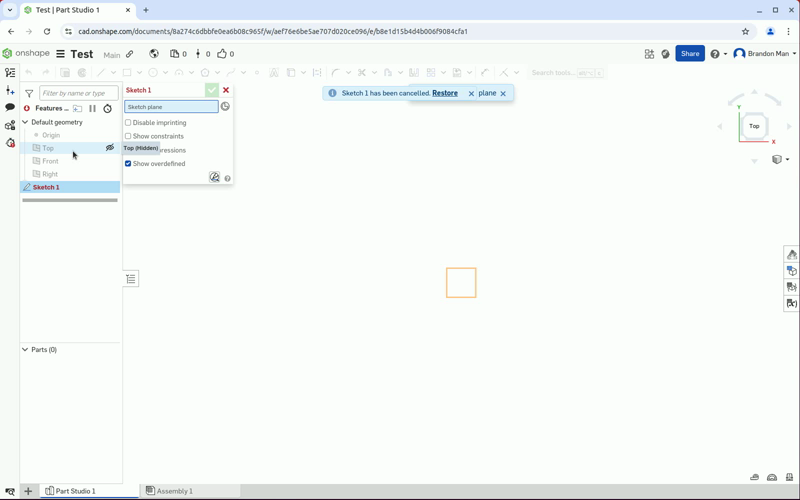
click(73, 150)
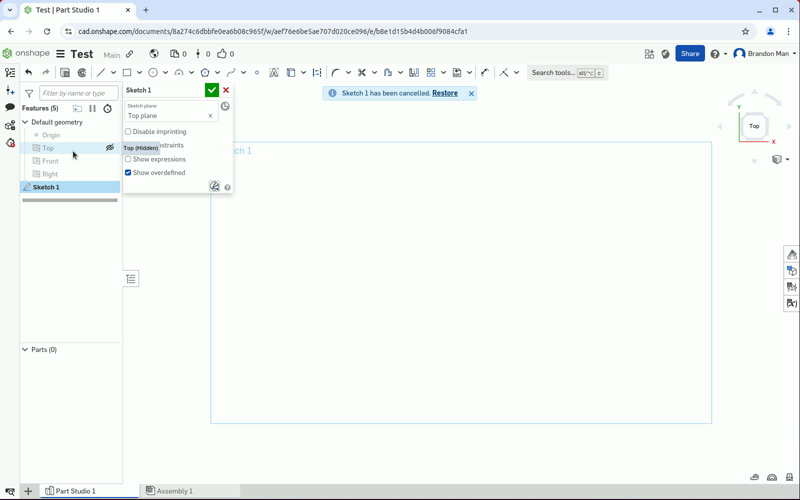
mouse_move(73, 352)
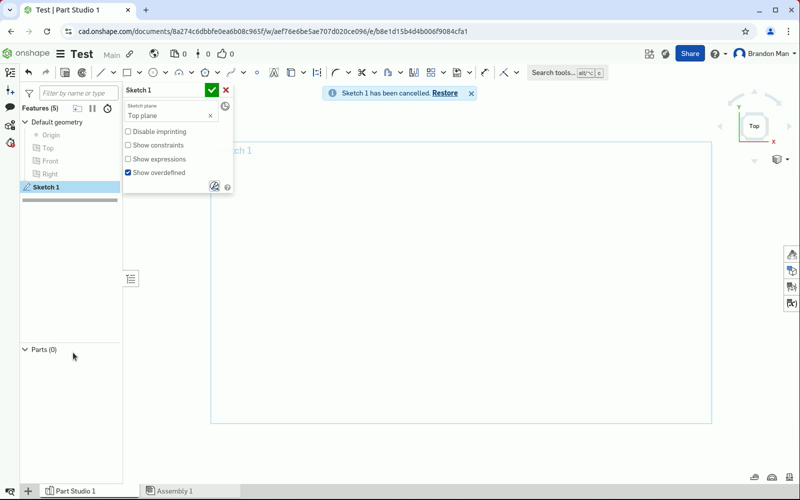
key(y)
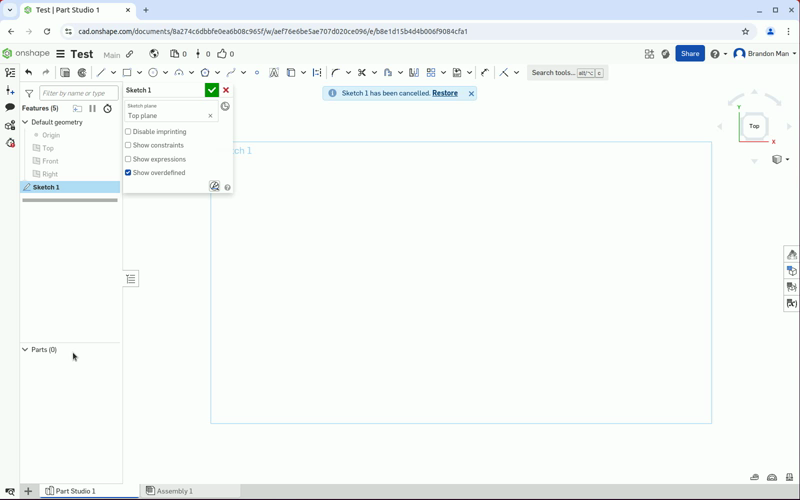
key(l)
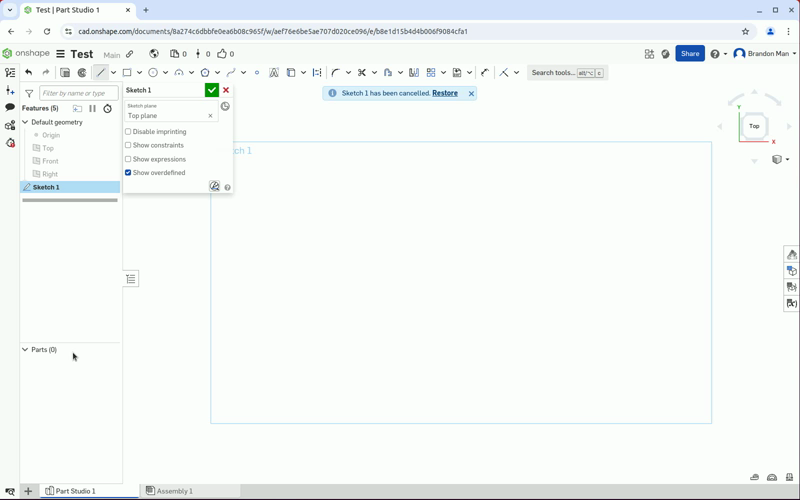
key_down(shift)
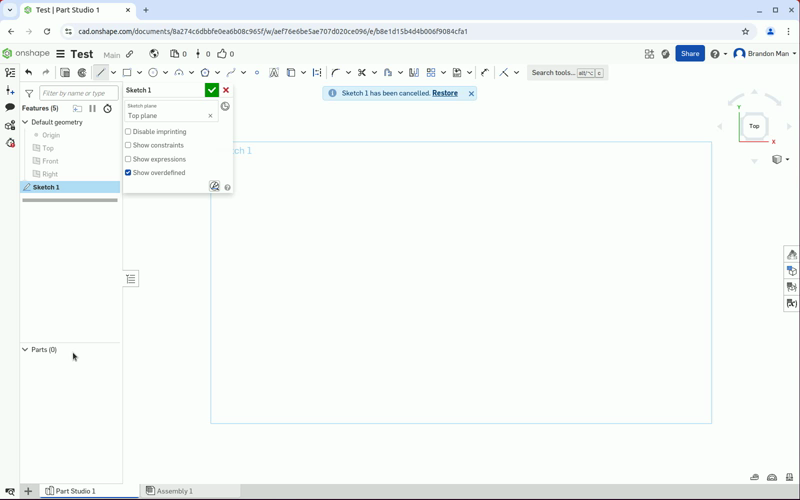
mouse_move(351, 329)
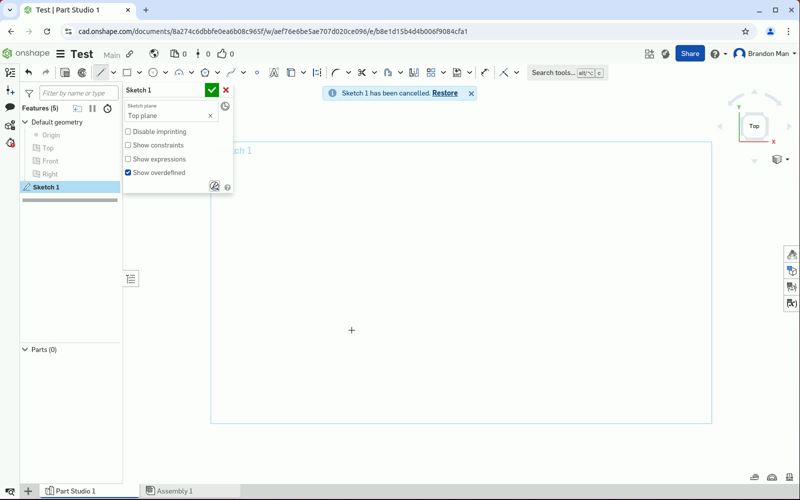
click(351, 329)
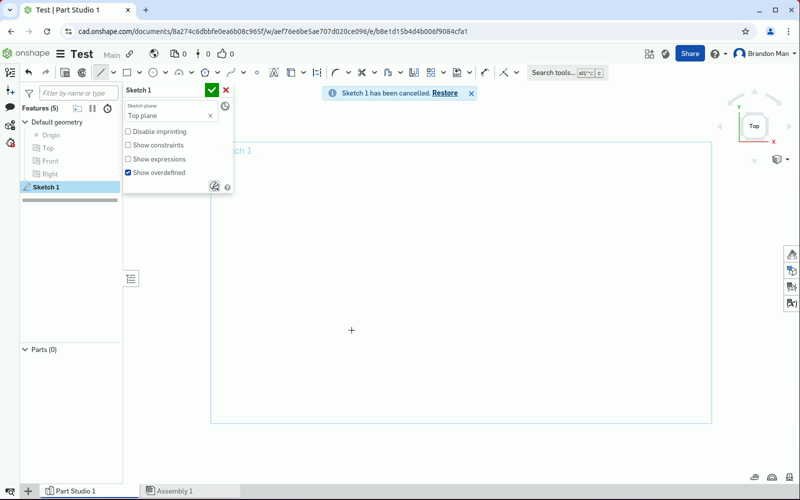
key_up(shift)
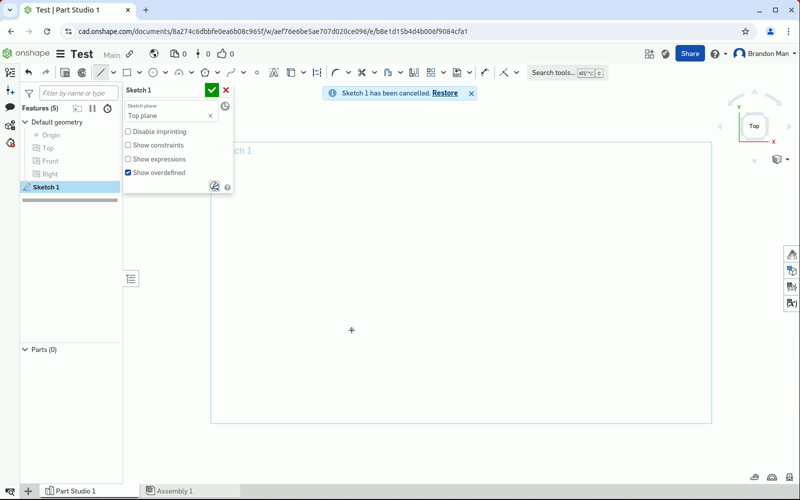
key_down(shift)
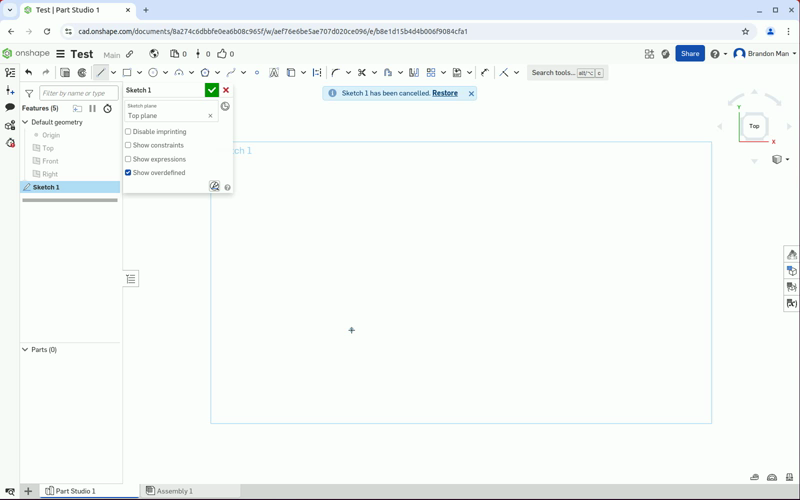
mouse_move(381, 329)
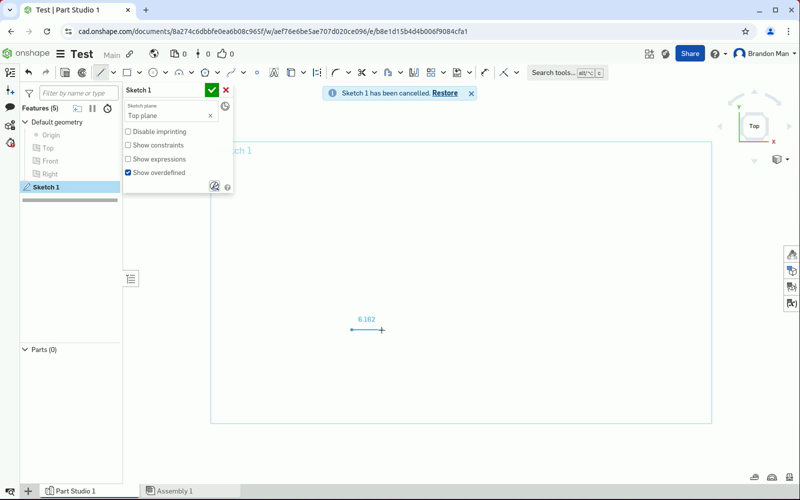
mouse_move(380, 329)
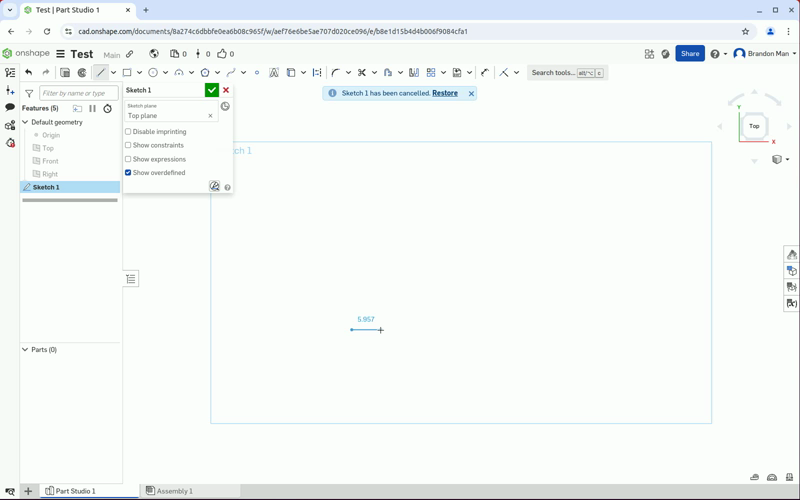
click(380, 329)
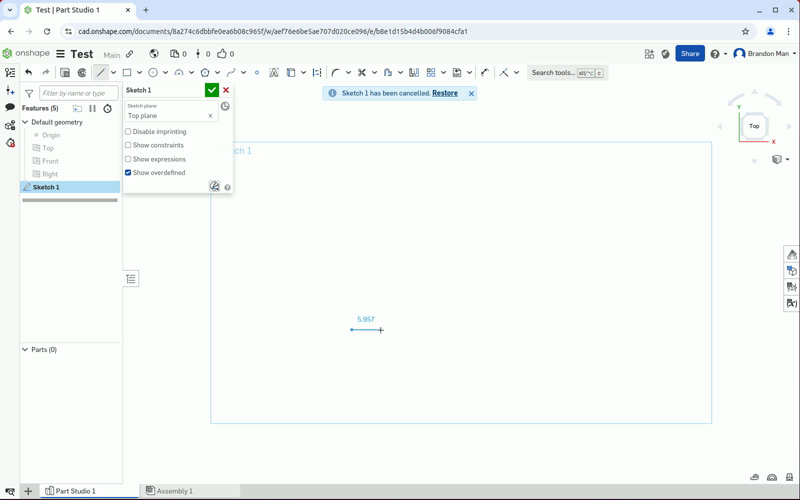
key_up(shift)
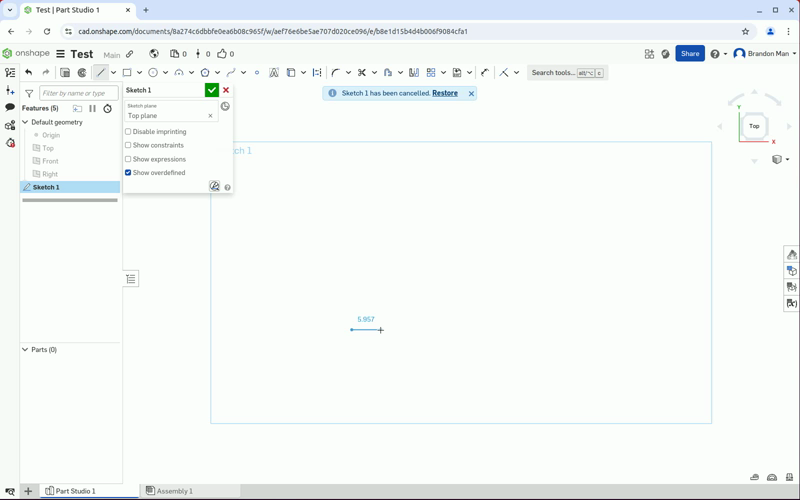
key_down(shift)
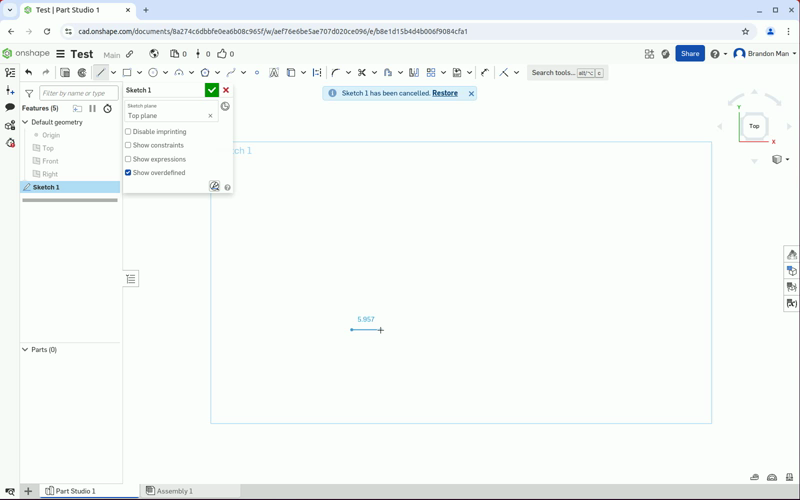
mouse_move(380, 234)
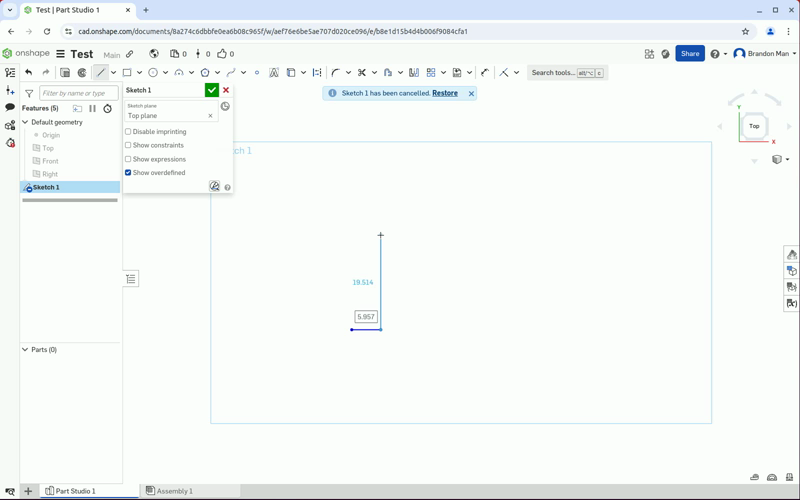
click(380, 234)
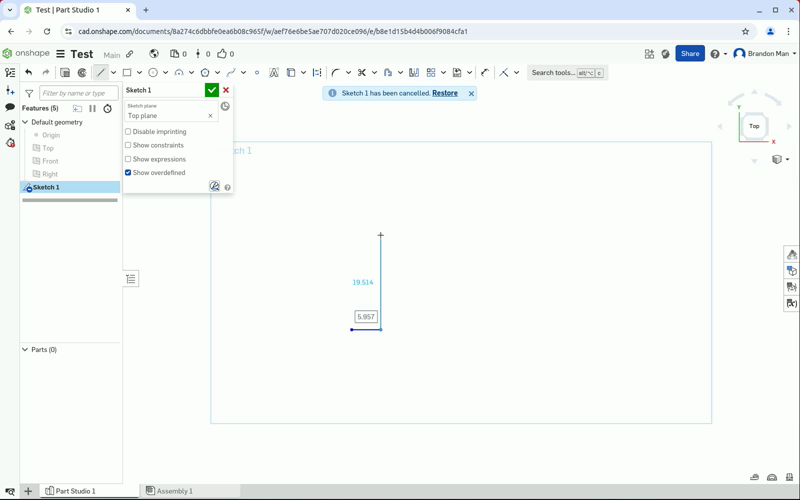
key_up(shift)
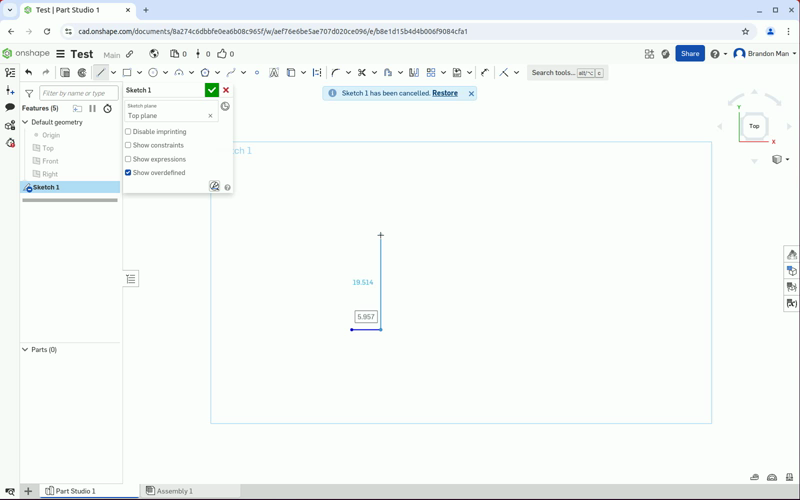
key_down(shift)
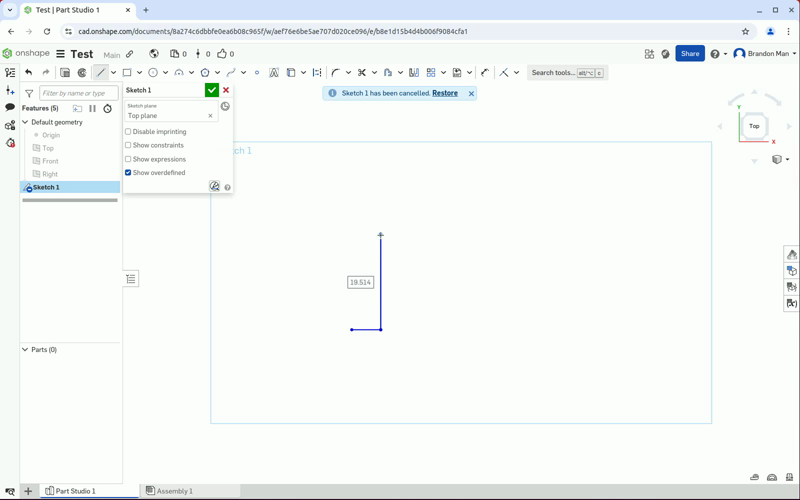
mouse_move(410, 234)
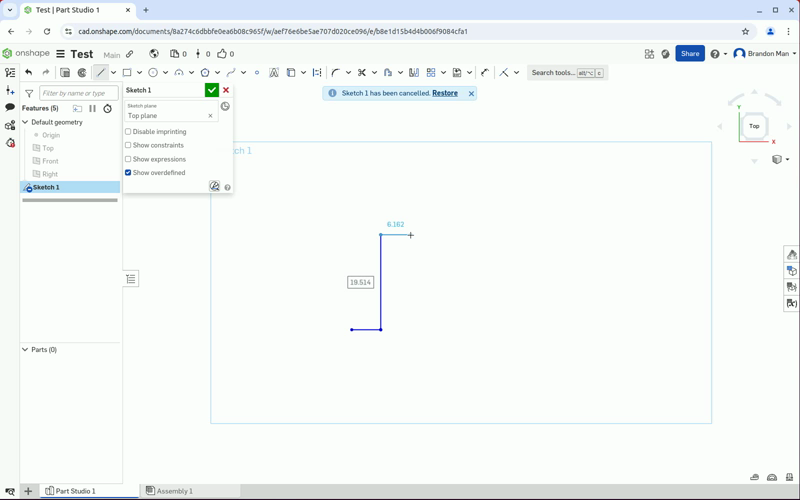
mouse_move(351, 234)
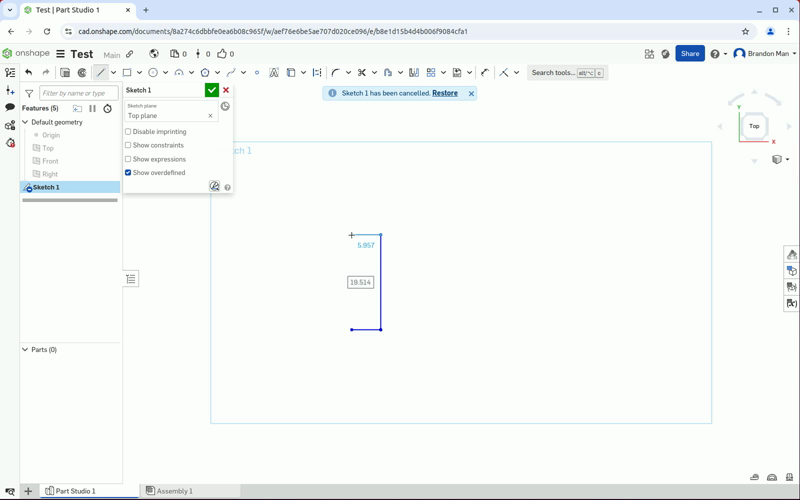
click(351, 234)
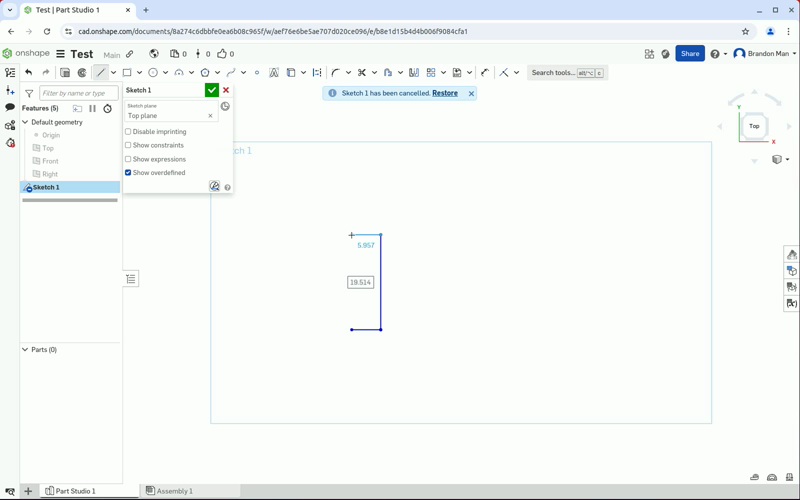
key_up(shift)
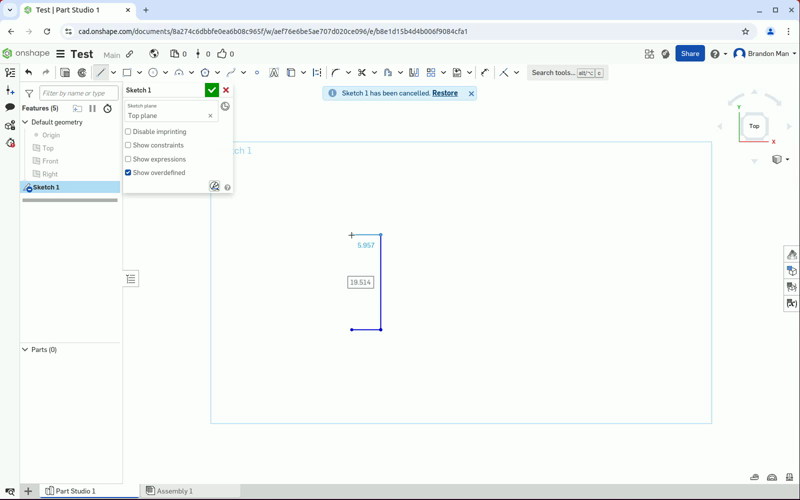
key_down(shift)
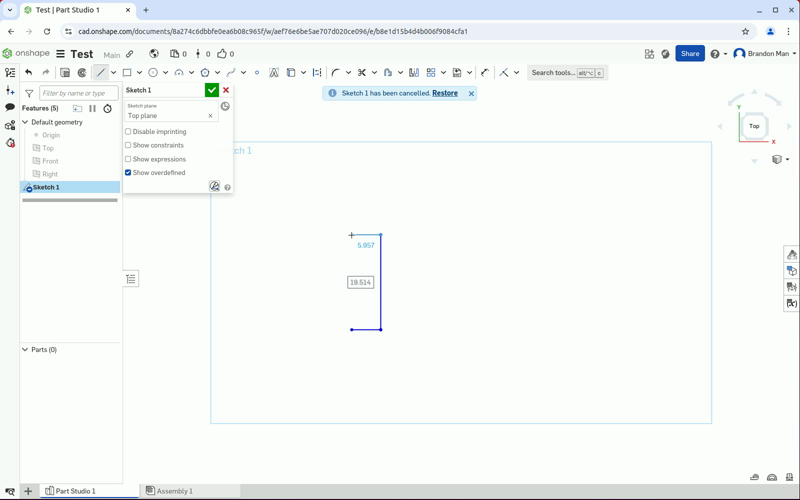
mouse_move(351, 329)
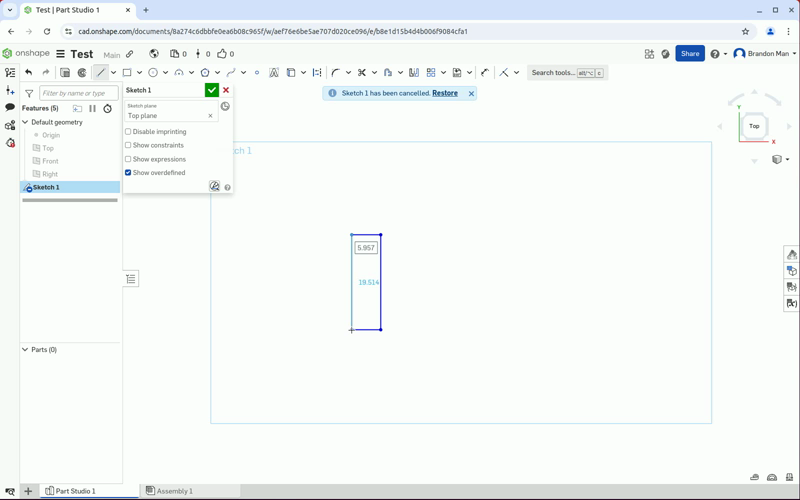
key_up(shift)
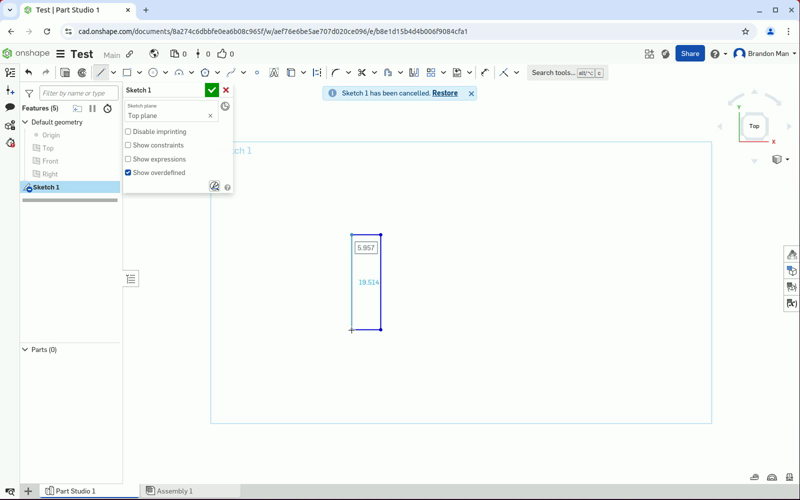
click(351, 329)
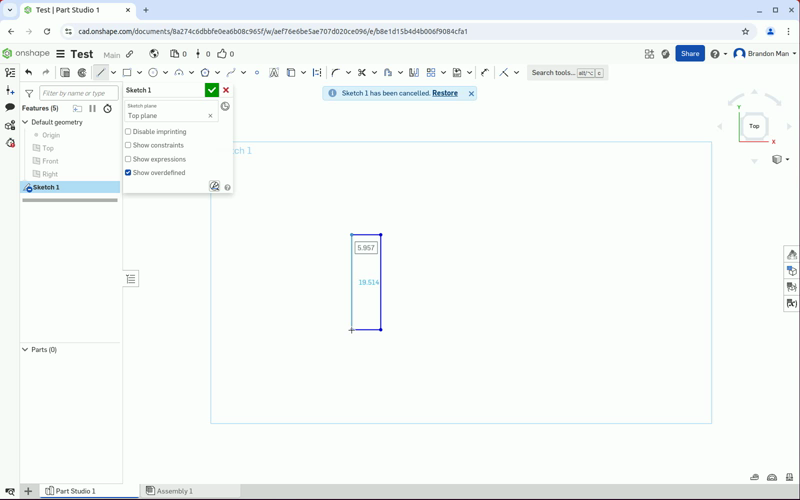
key(esc)
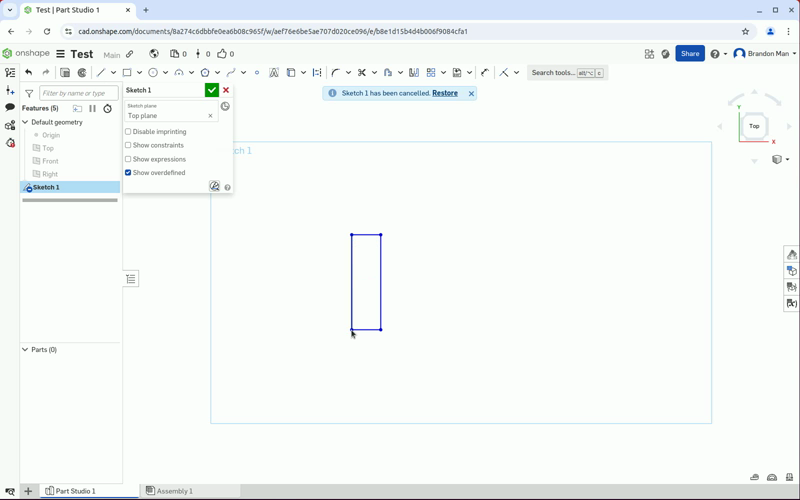
mouse_move(378, 292)
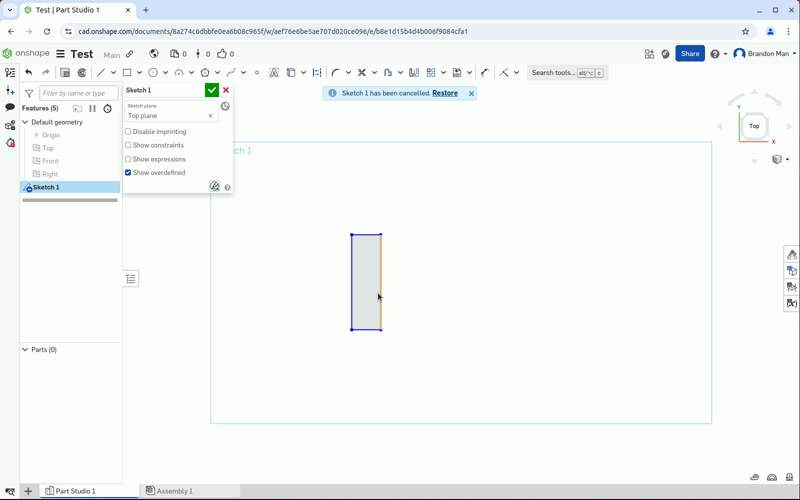
click(378, 292)
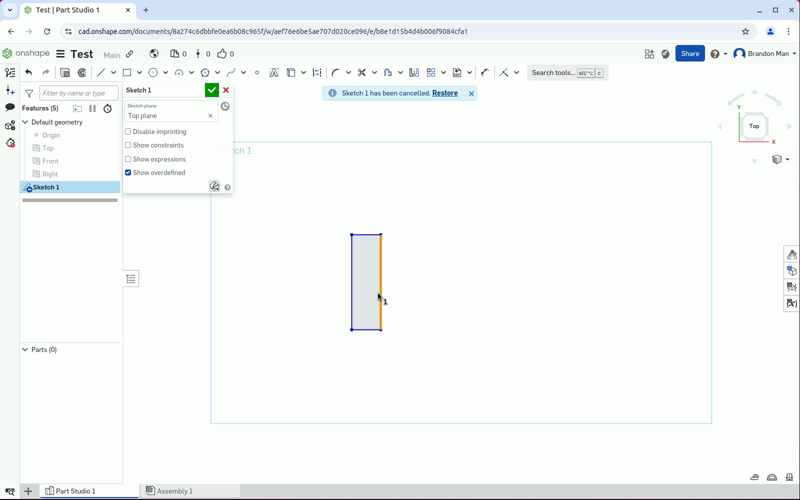
mouse_move(73, 352)
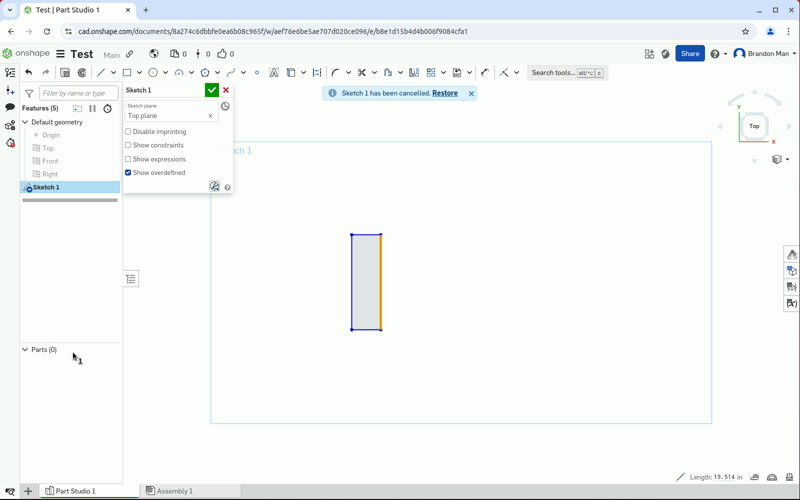
key(shift+y)
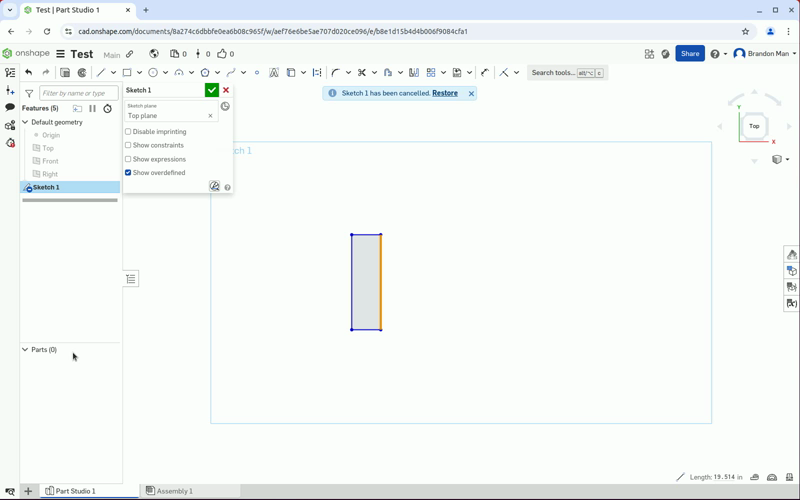
key(shift+e)
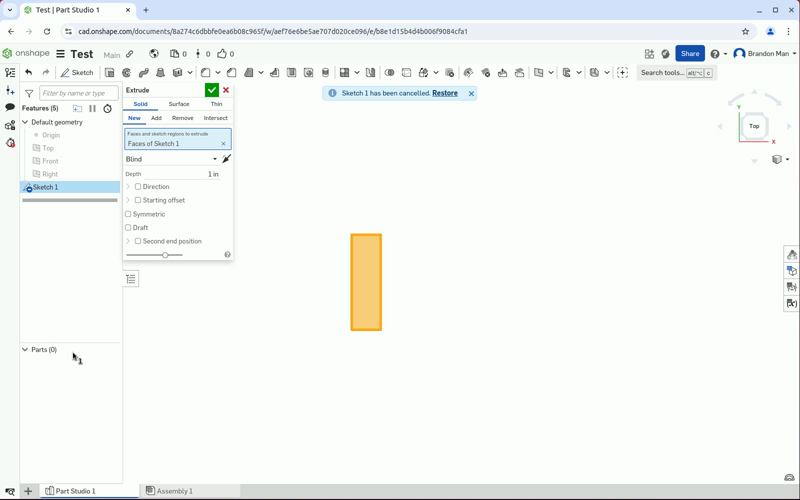
mouse_move(143, 106)
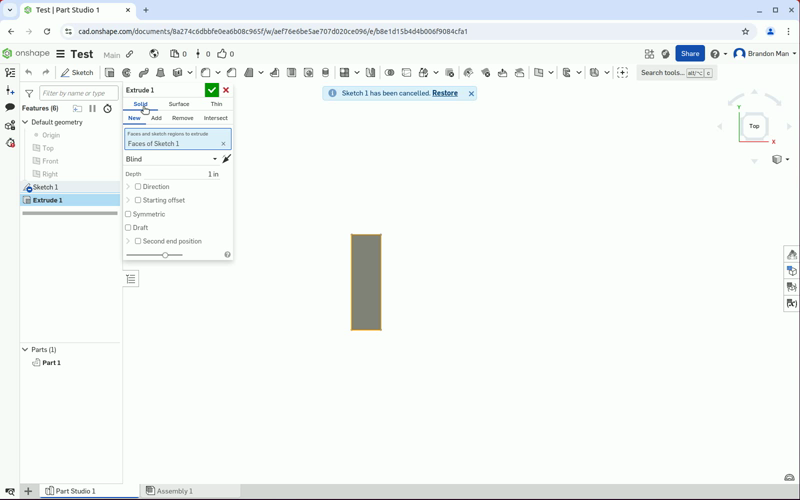
click(143, 106)
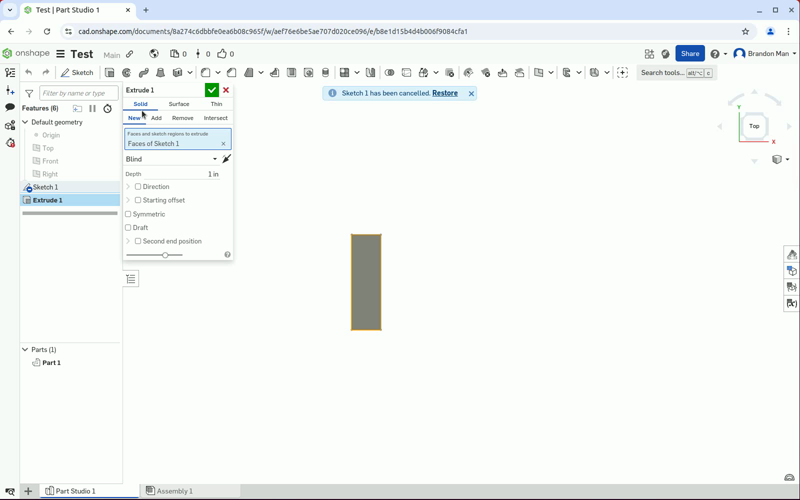
mouse_move(137, 120)
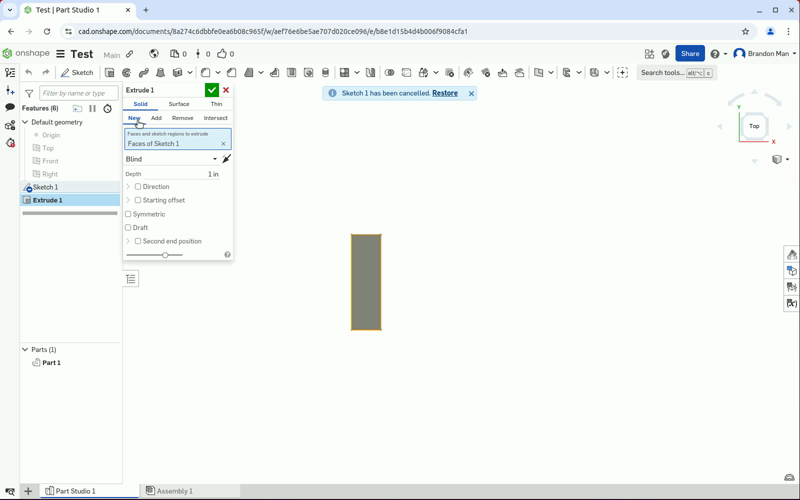
click(137, 120)
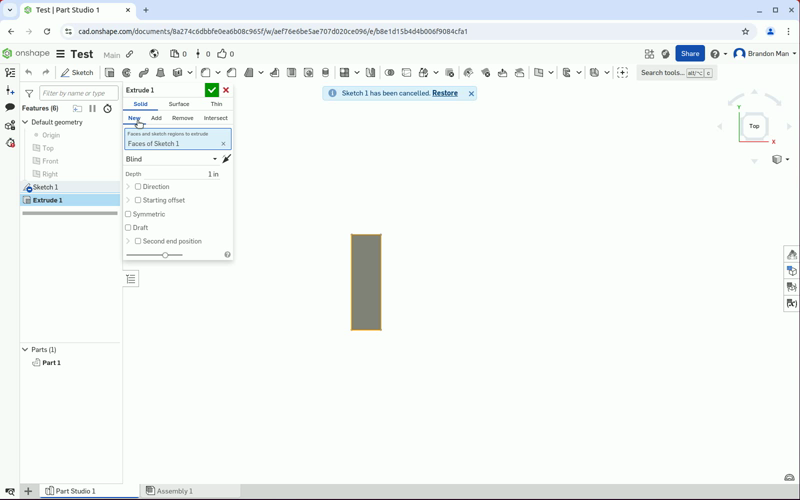
key(tab, 4)
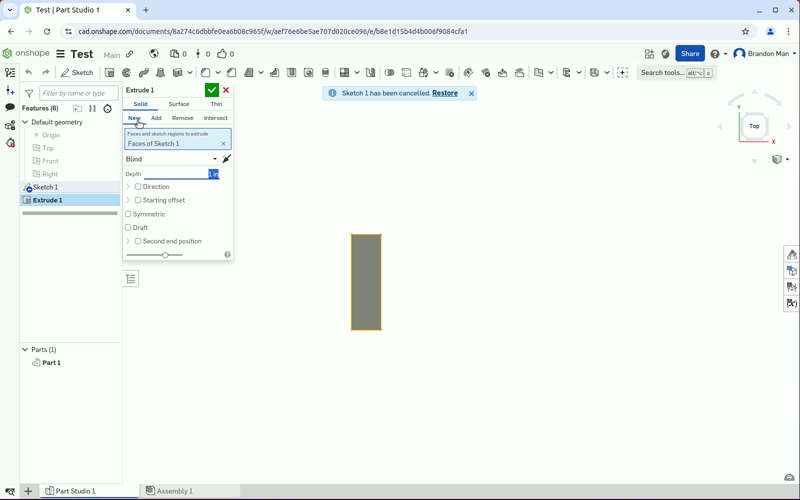
text(4.574)
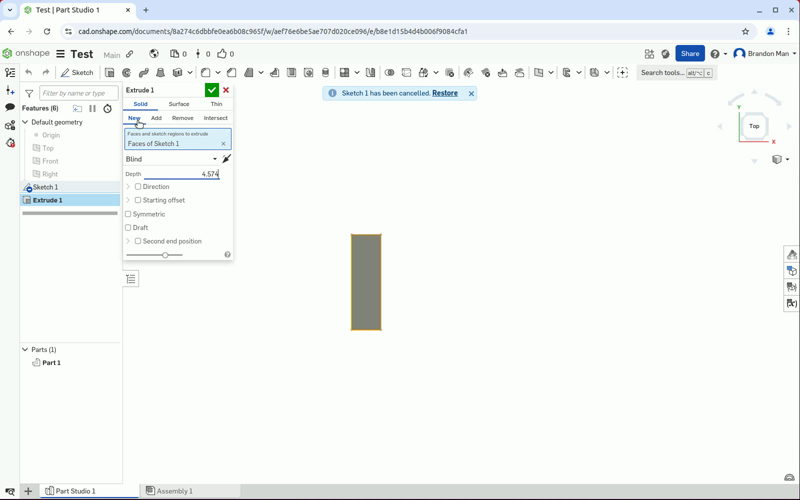
key(enter)
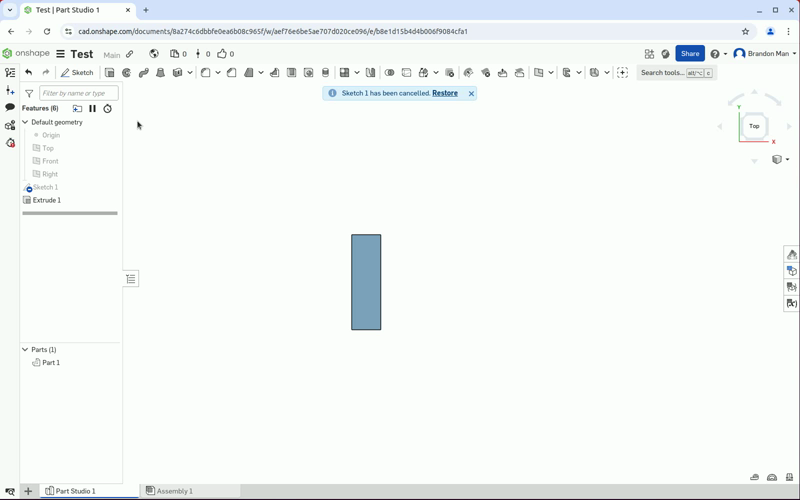
key(shift+h)
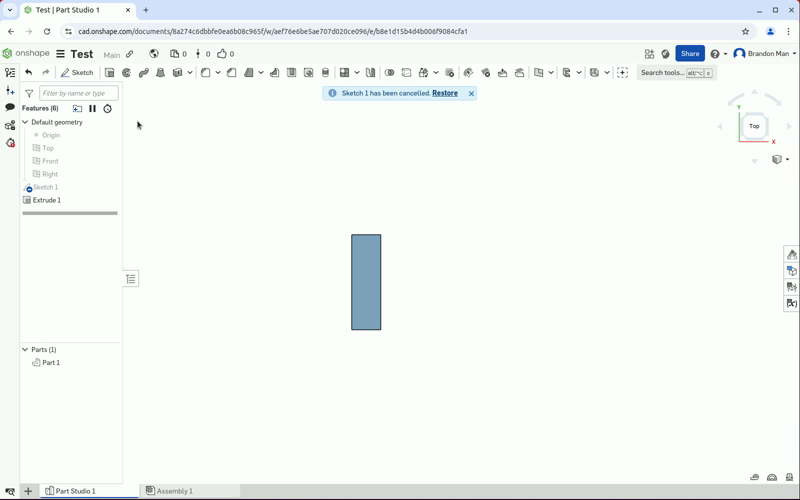
key(shift+h)
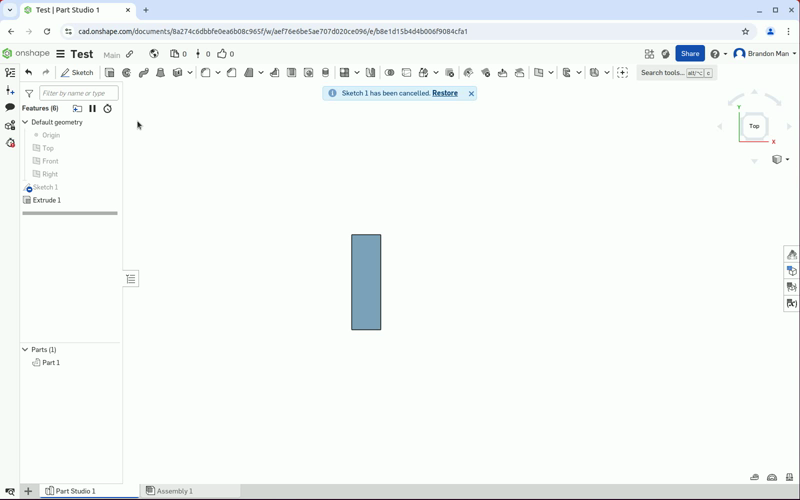
mouse_move(73, 189)
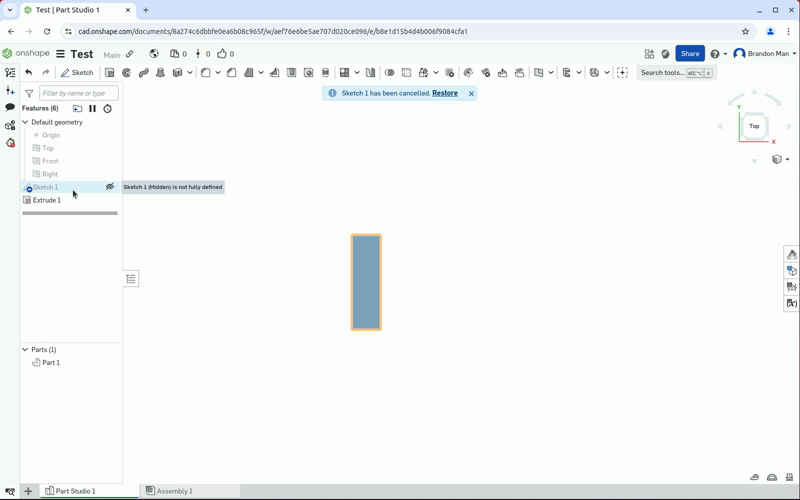
click(73, 189)
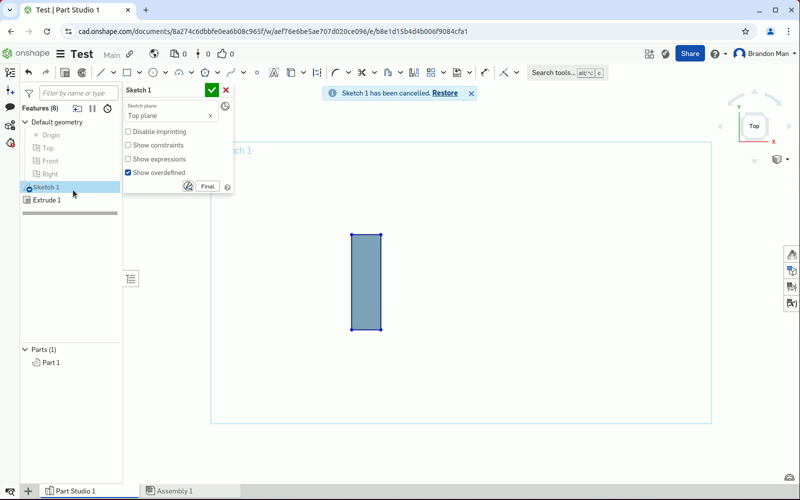
mouse_move(229, 92)
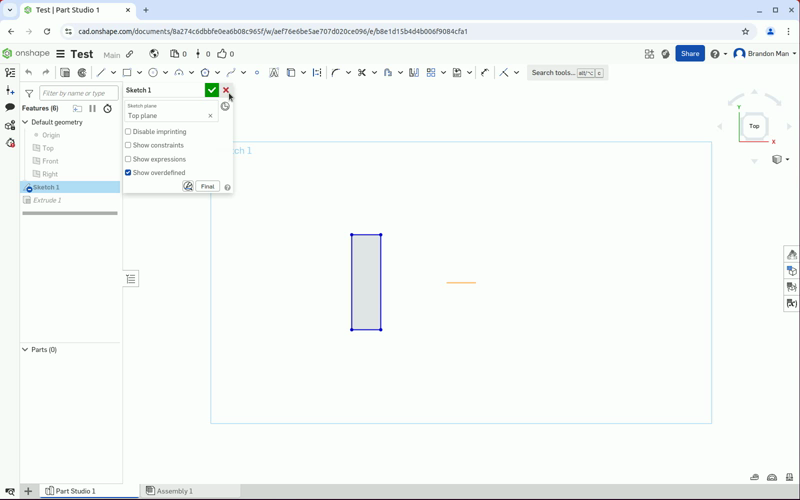
click(229, 92)
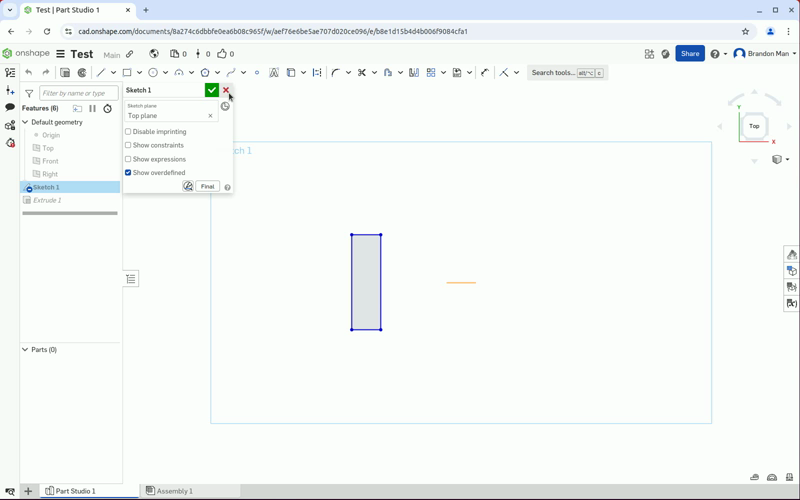
key(shift+s)
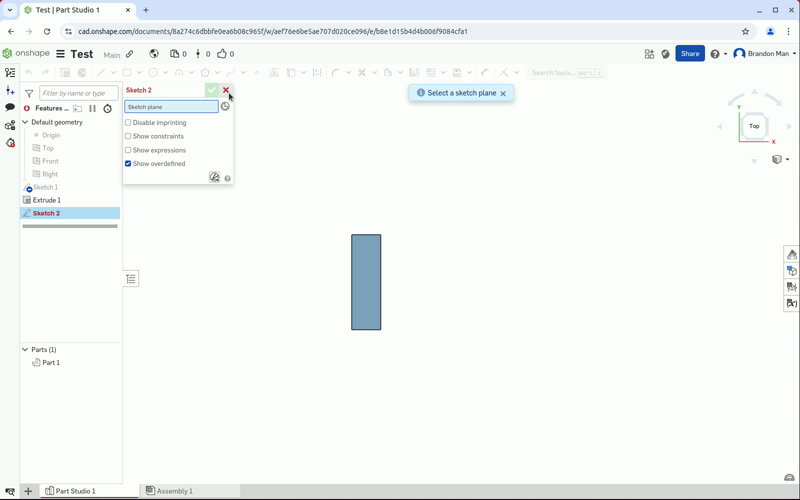
mouse_move(73, 150)
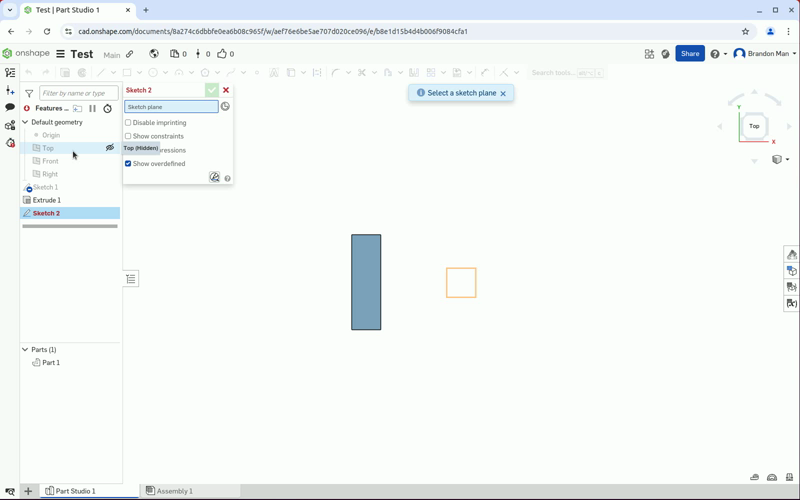
click(73, 150)
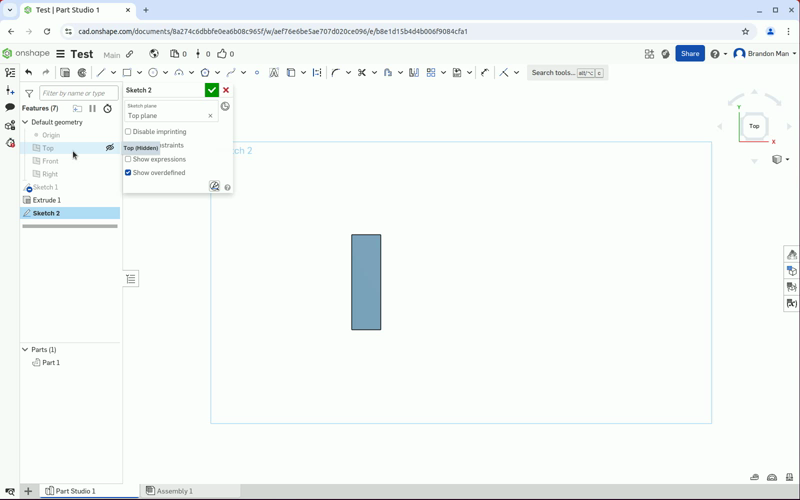
mouse_move(73, 352)
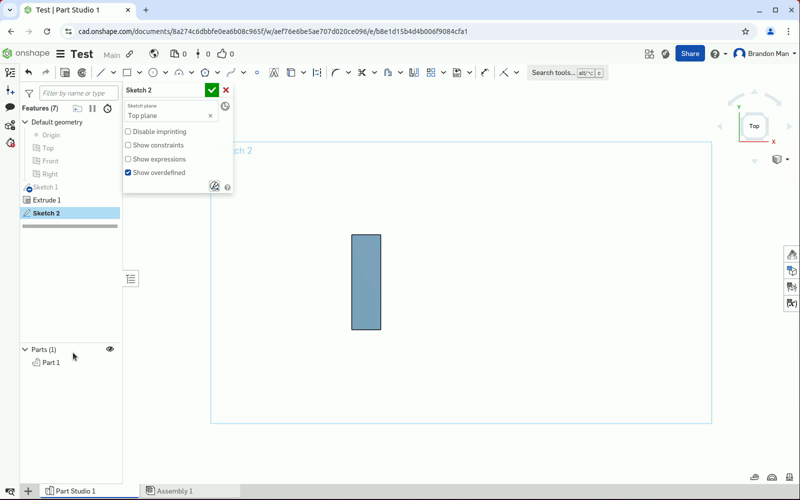
key(y)
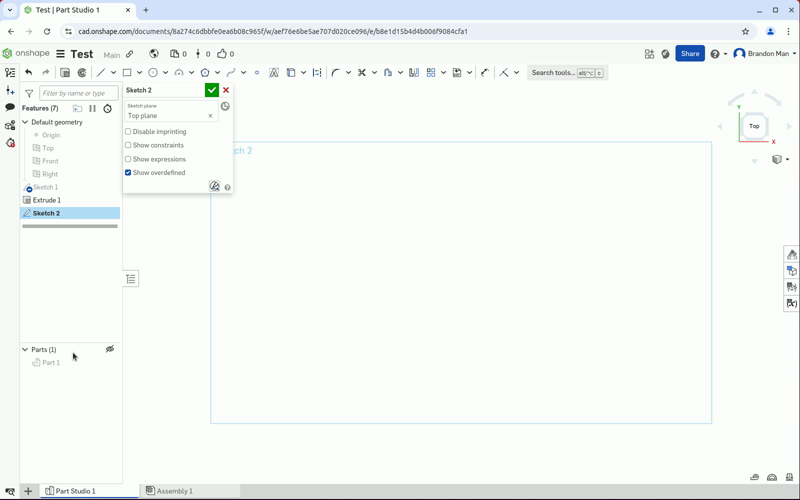
key(l)
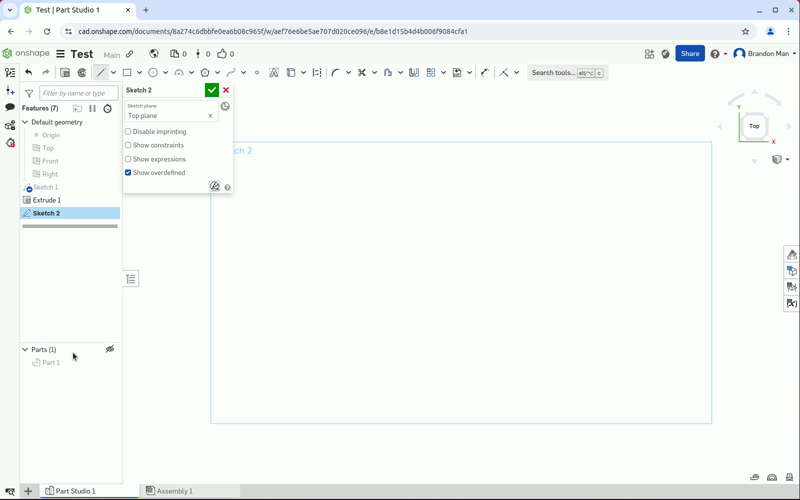
key_down(shift)
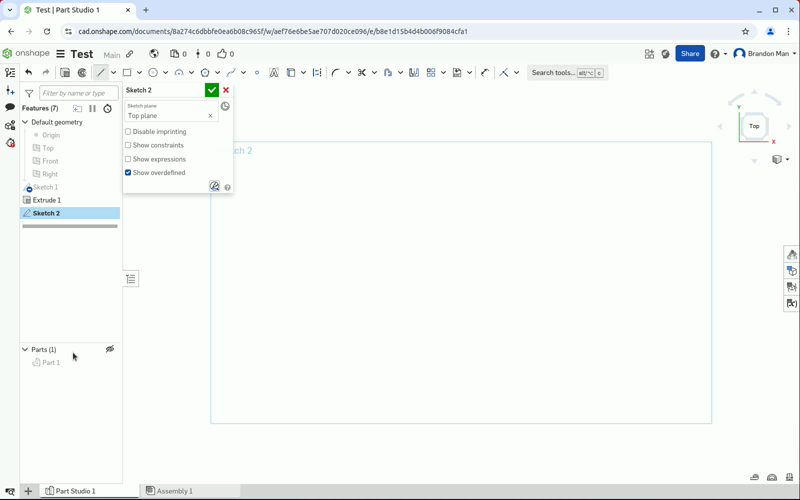
mouse_move(380, 329)
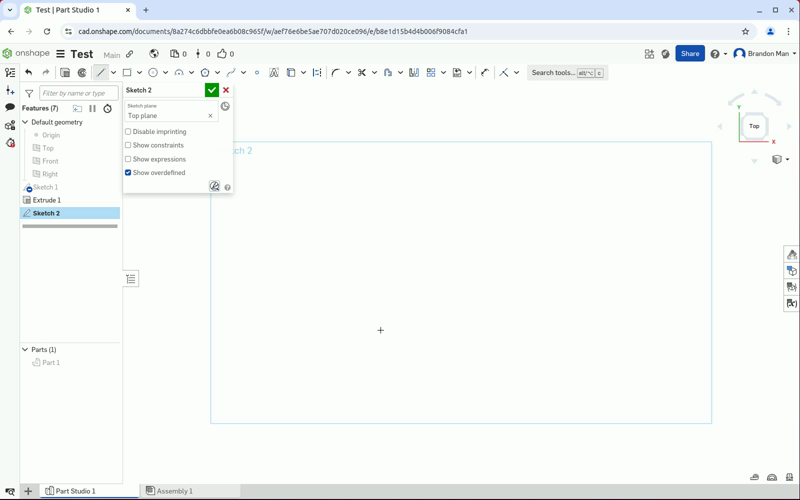
click(380, 329)
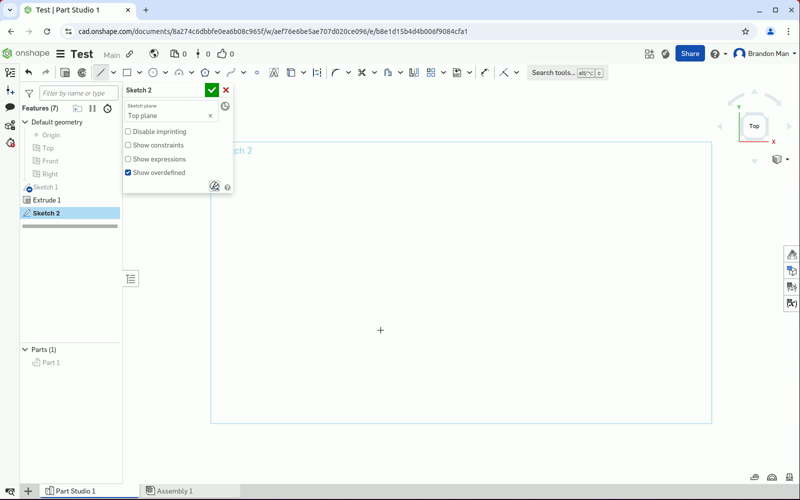
key_up(shift)
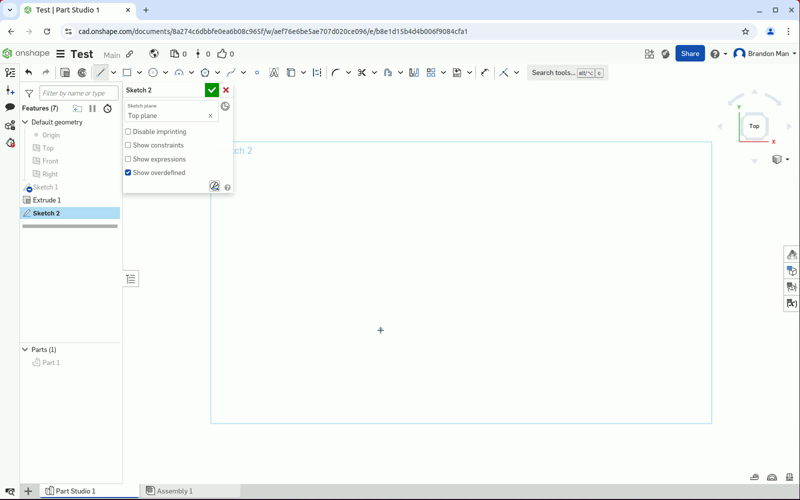
key_down(shift)
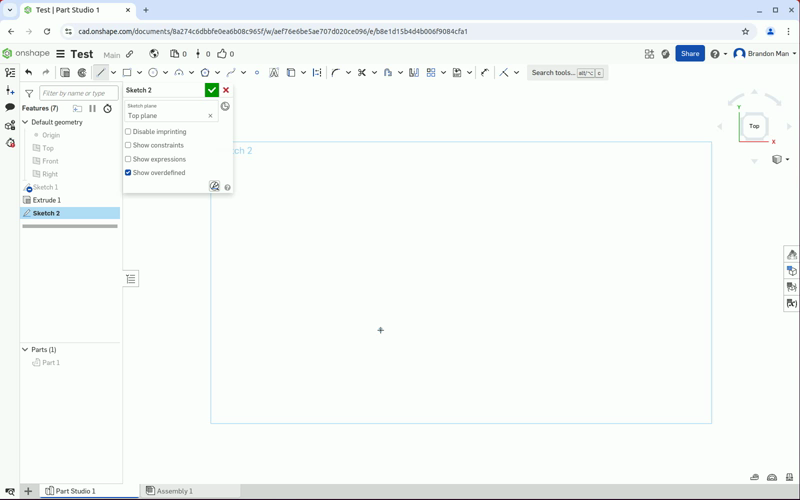
mouse_move(569, 329)
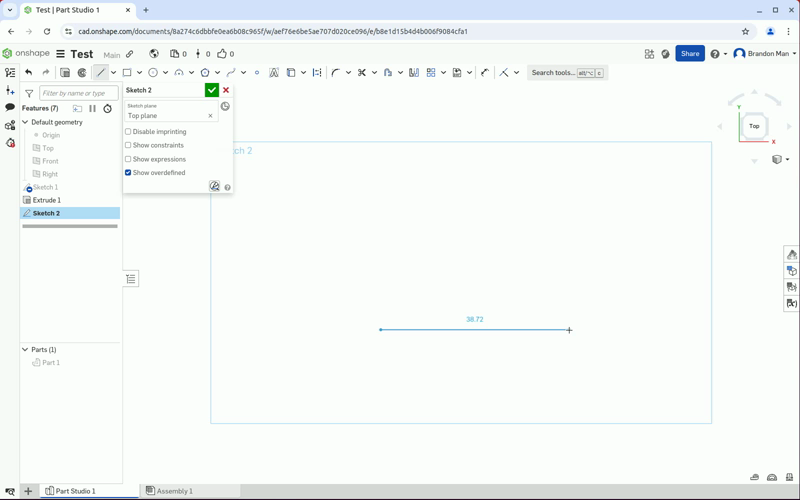
click(569, 329)
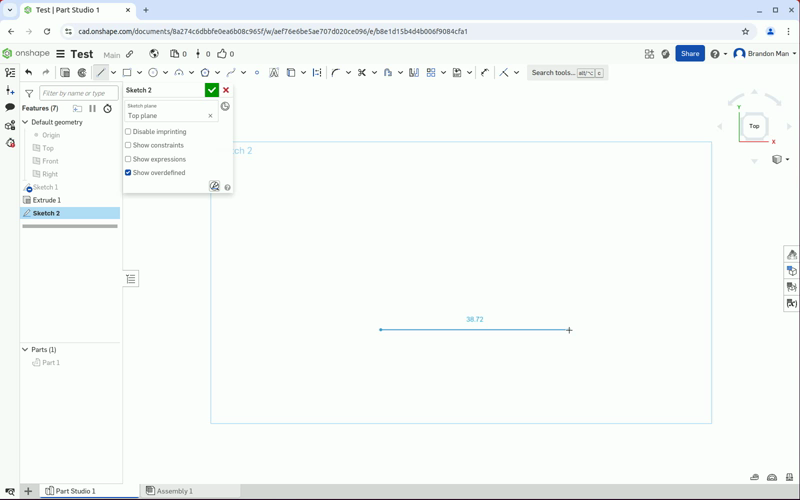
key_up(shift)
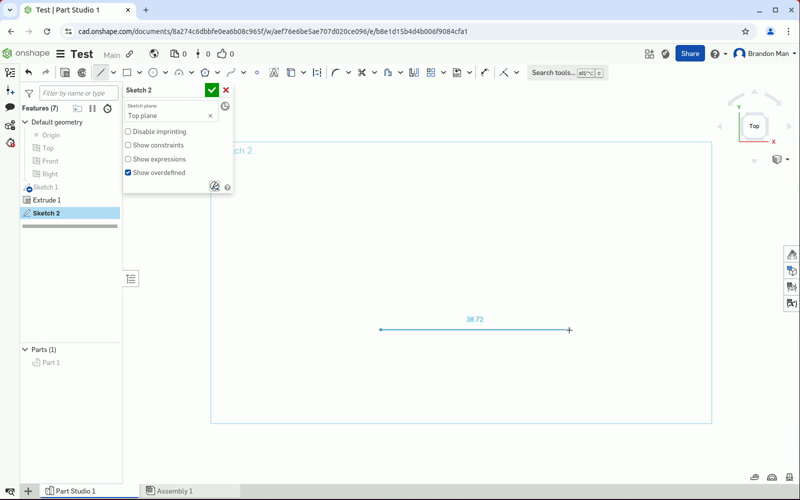
key_down(shift)
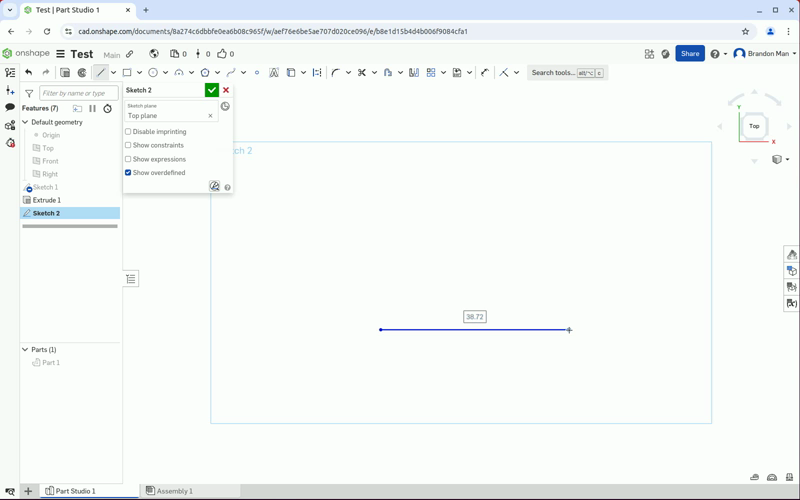
mouse_move(569, 234)
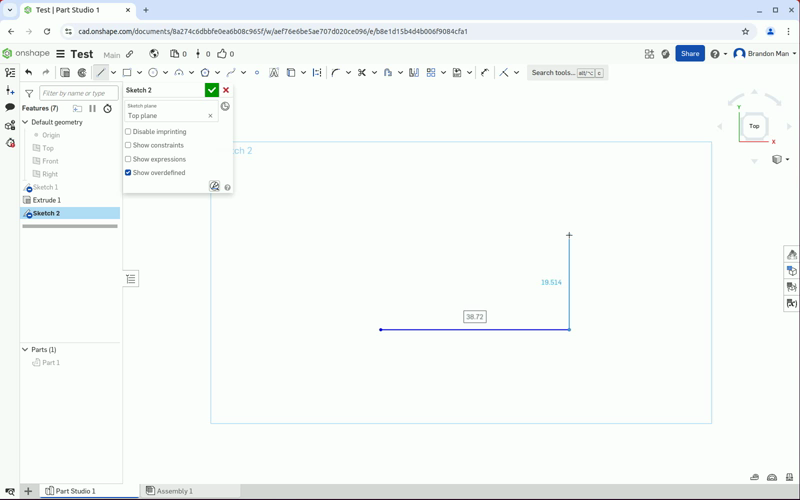
click(569, 234)
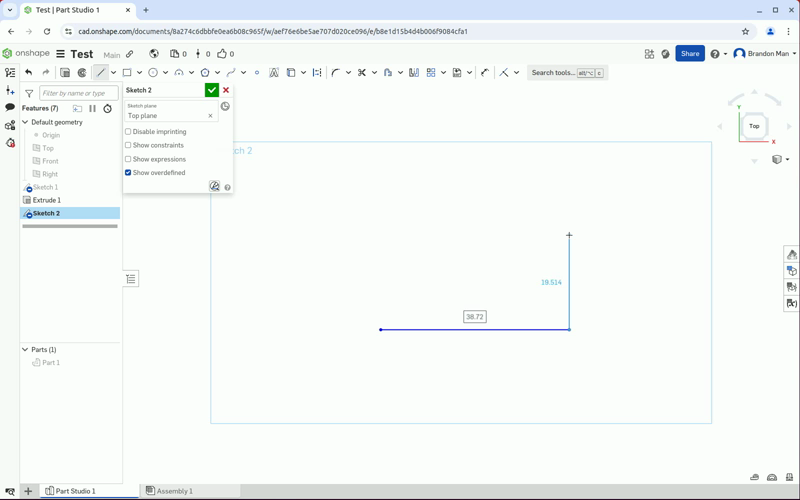
key_up(shift)
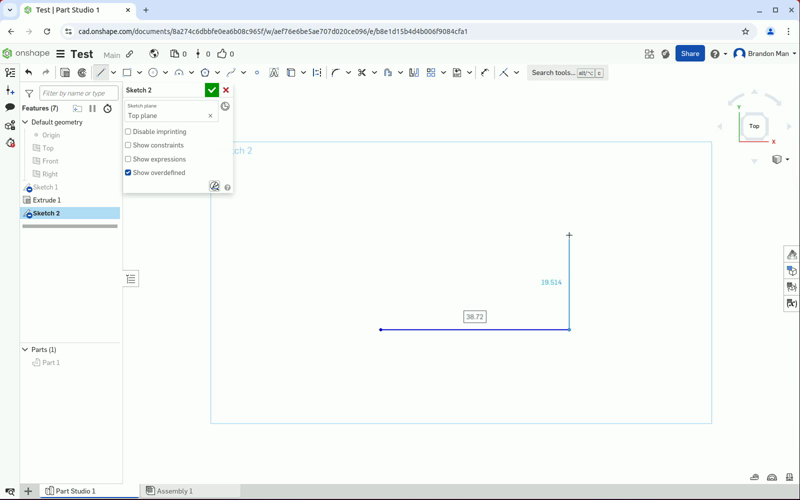
key_down(shift)
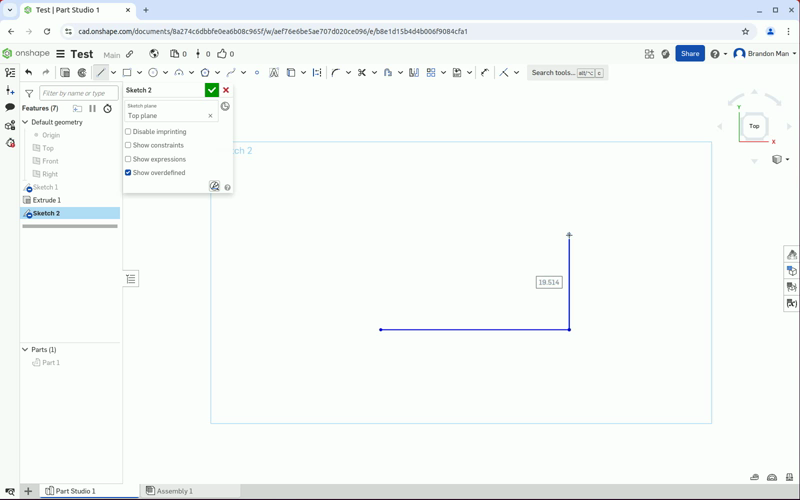
mouse_move(380, 234)
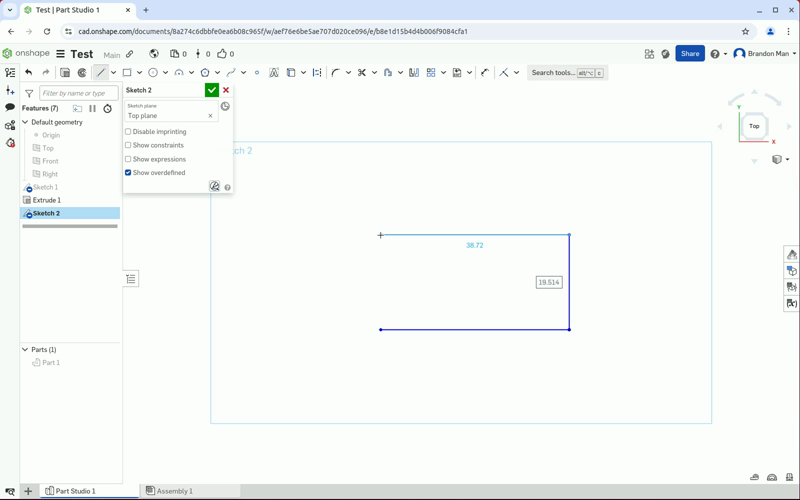
click(380, 234)
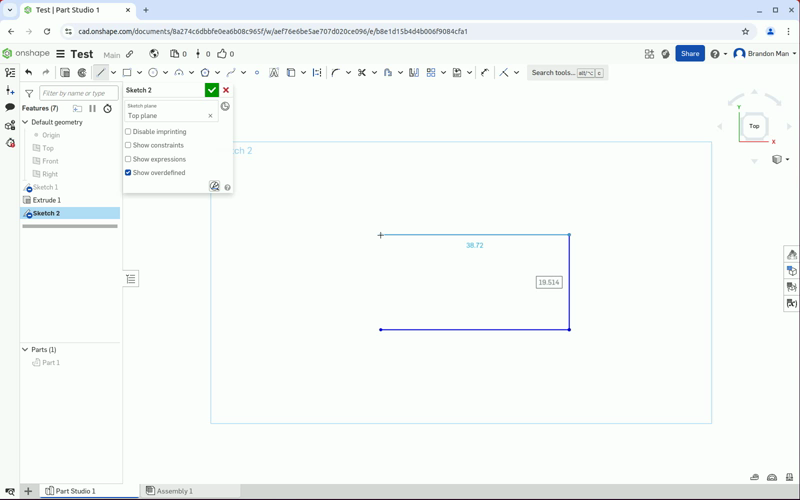
key_up(shift)
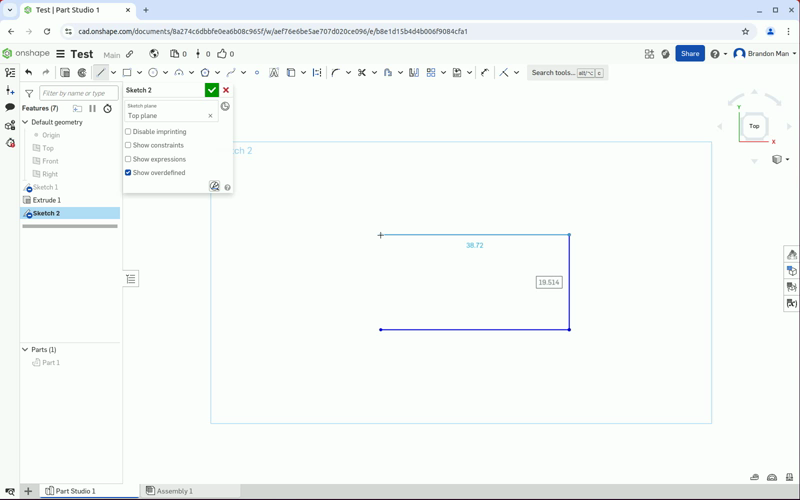
key_down(shift)
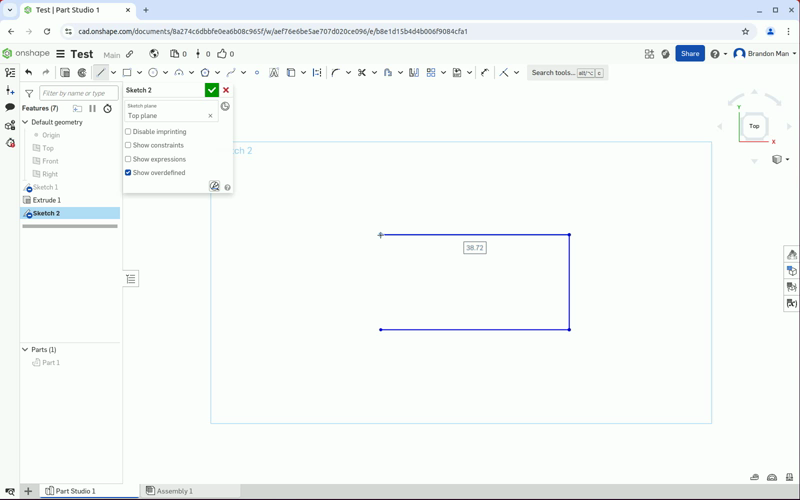
mouse_move(380, 329)
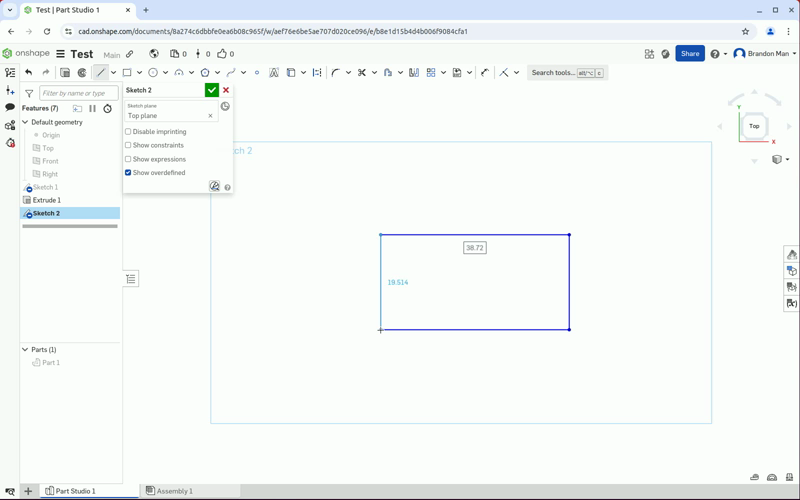
key_up(shift)
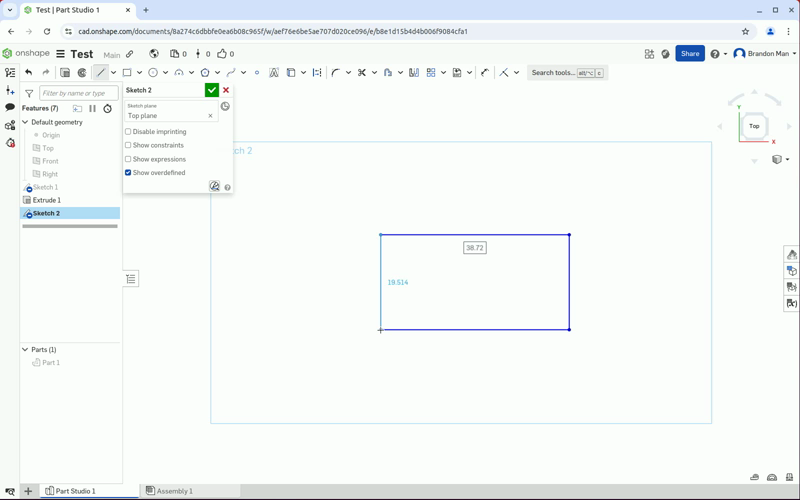
click(380, 329)
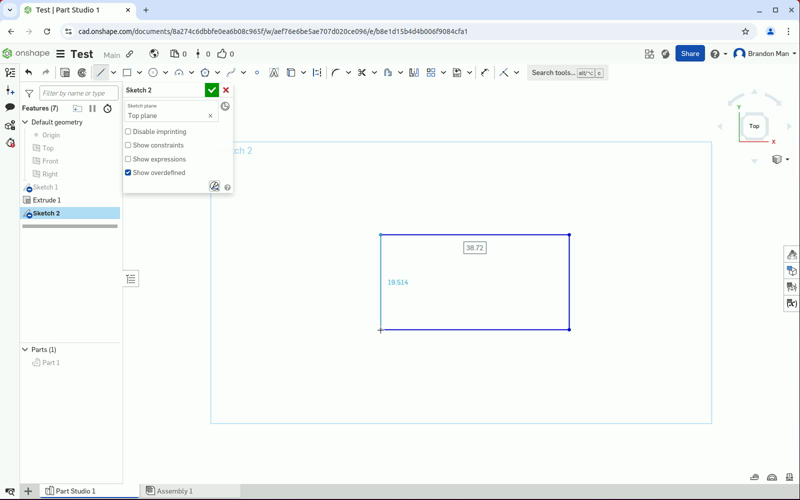
key(esc)
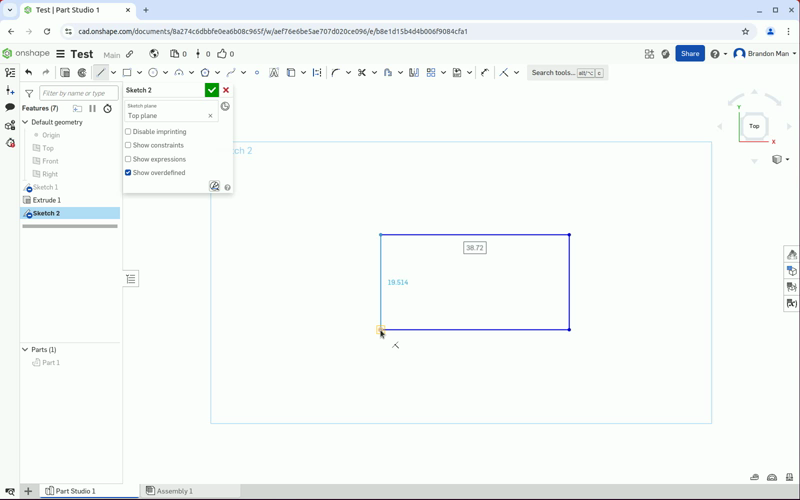
key(c)
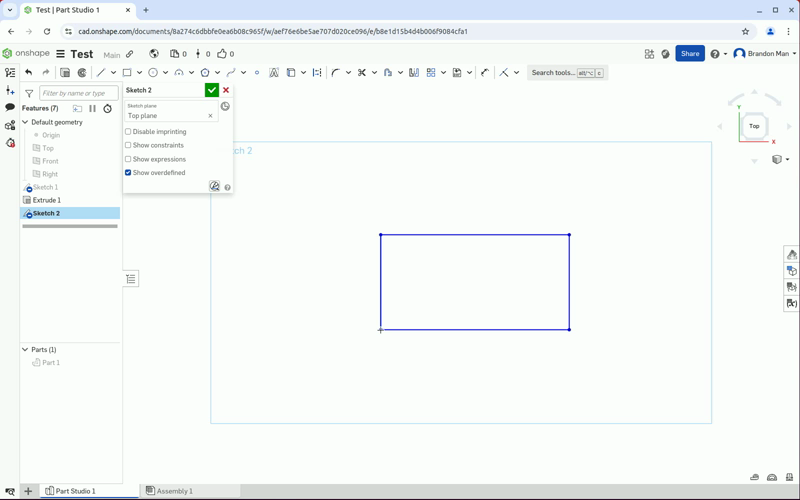
key_down(shift)
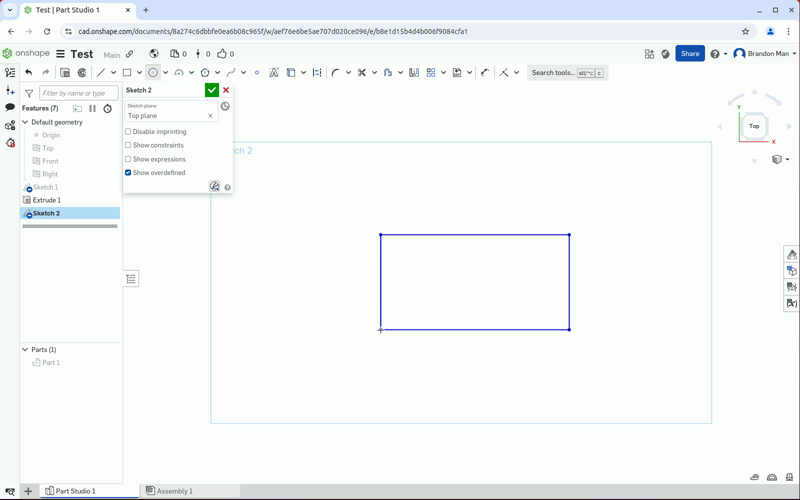
mouse_move(438, 282)
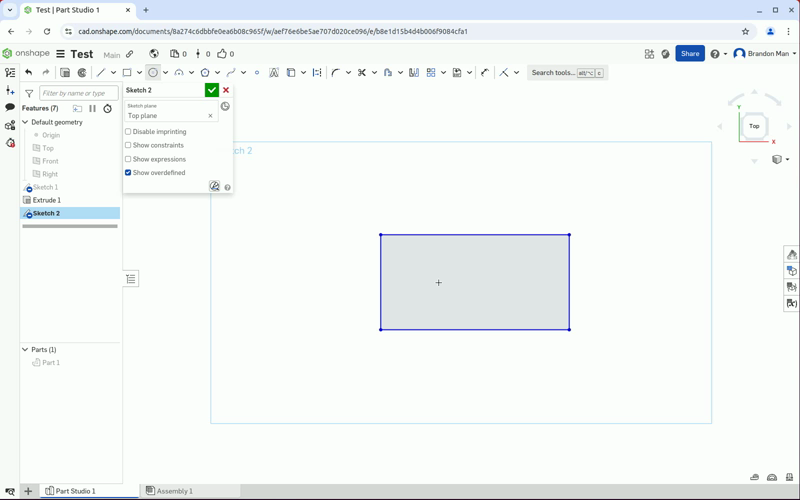
click(438, 282)
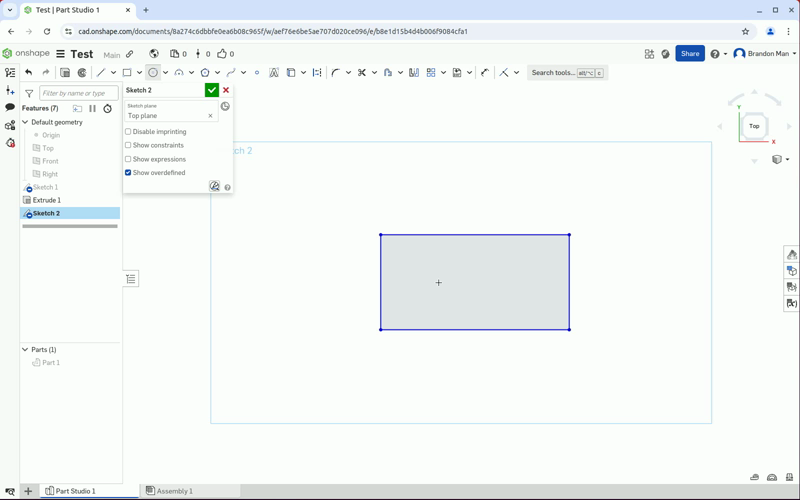
key_up(shift)
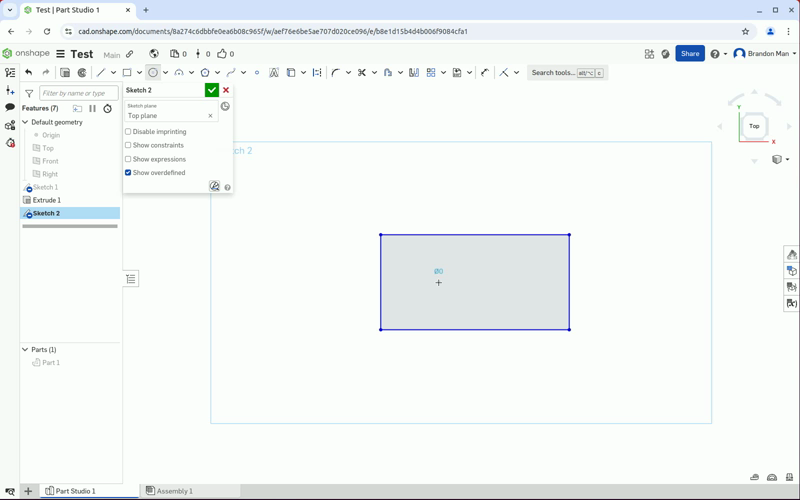
mouse_move(458, 282)
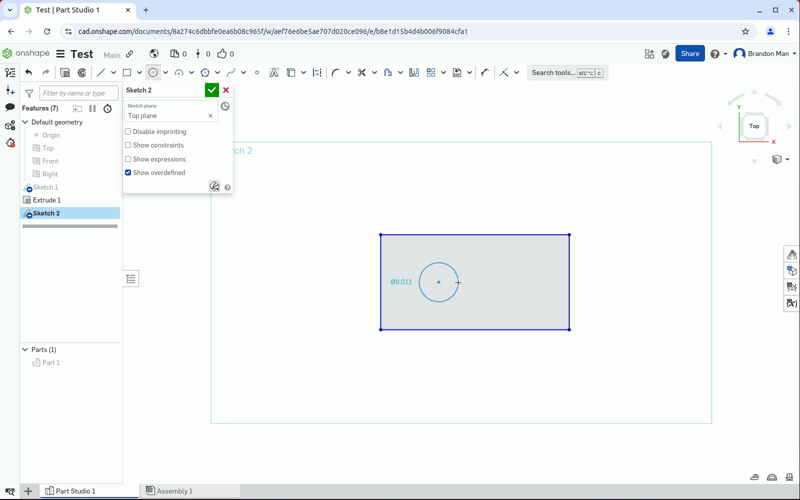
click(458, 282)
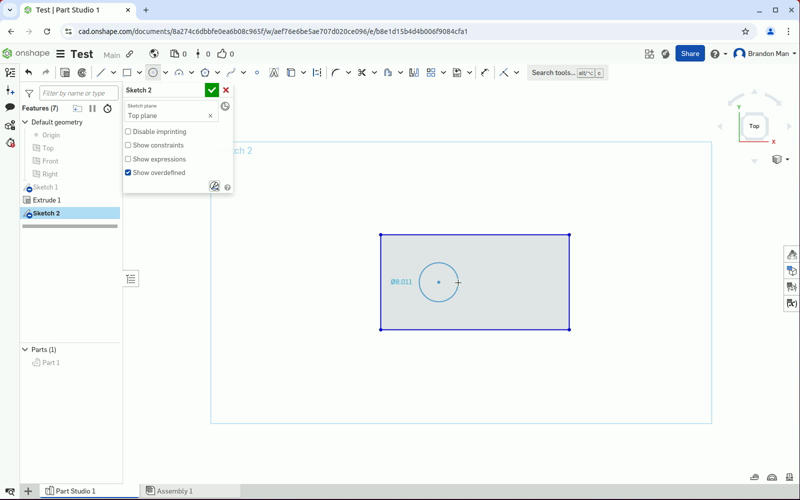
key(esc)
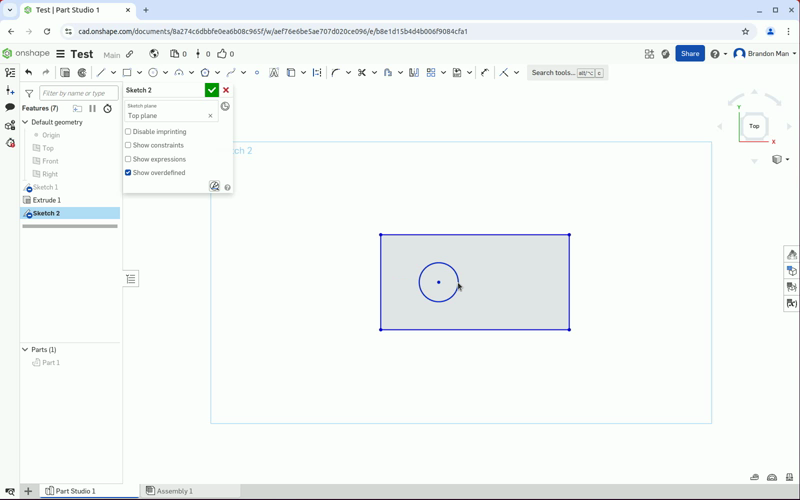
key(c)
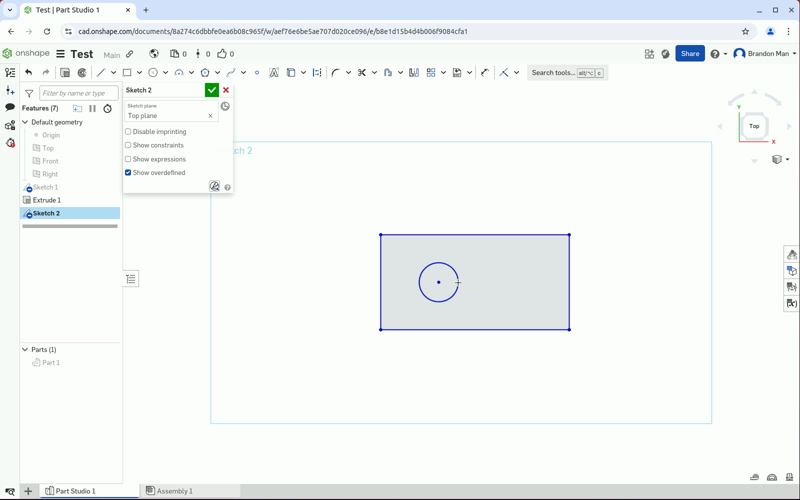
key_down(shift)
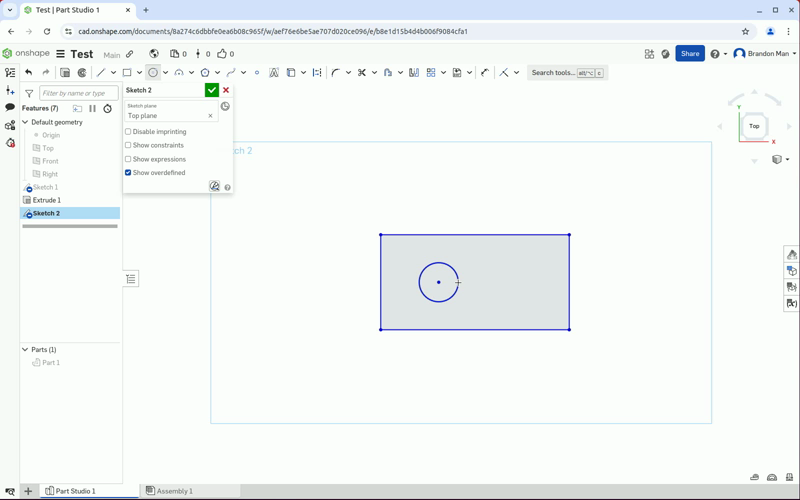
mouse_move(525, 282)
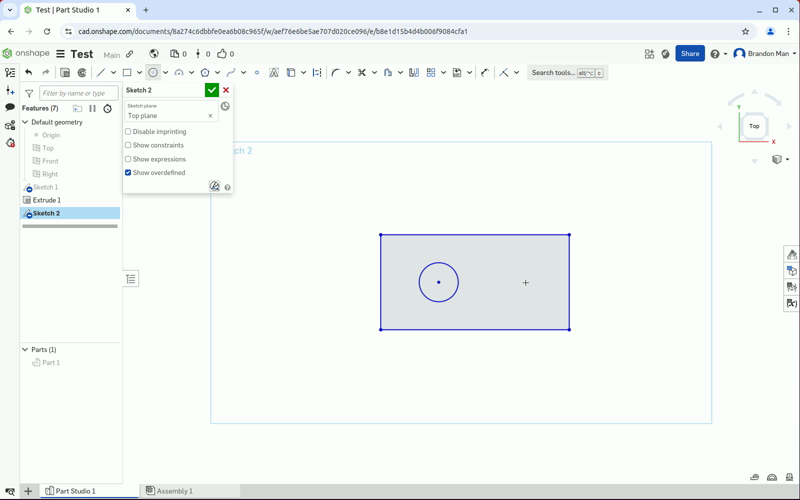
click(525, 282)
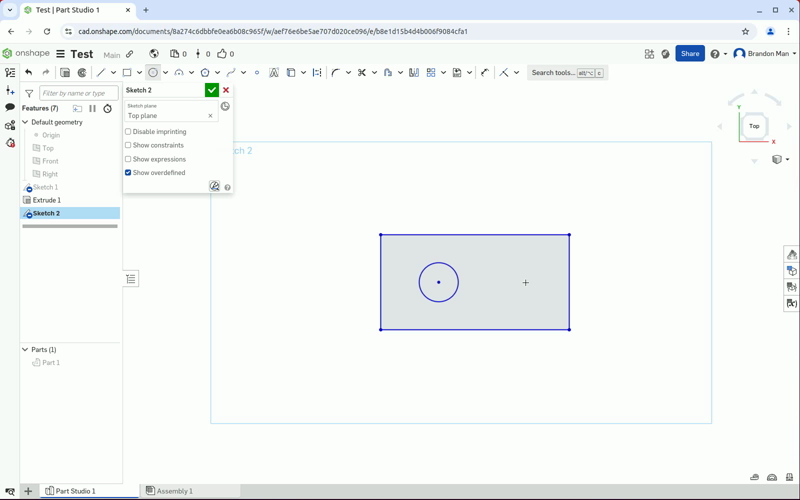
key_up(shift)
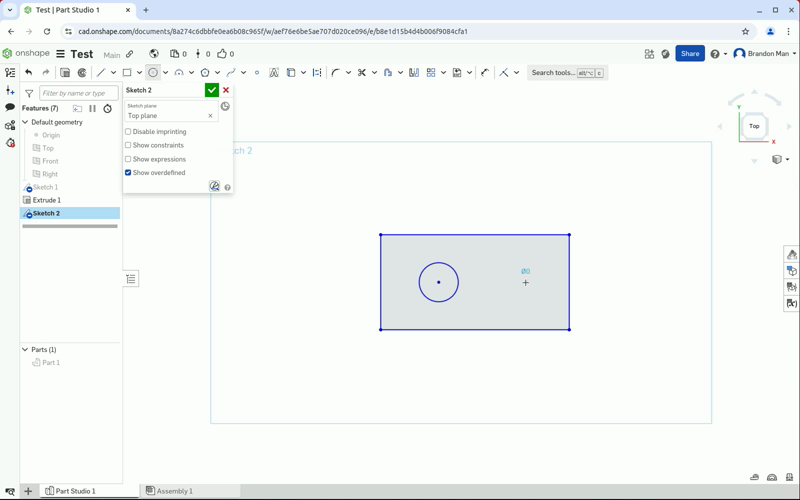
mouse_move(545, 282)
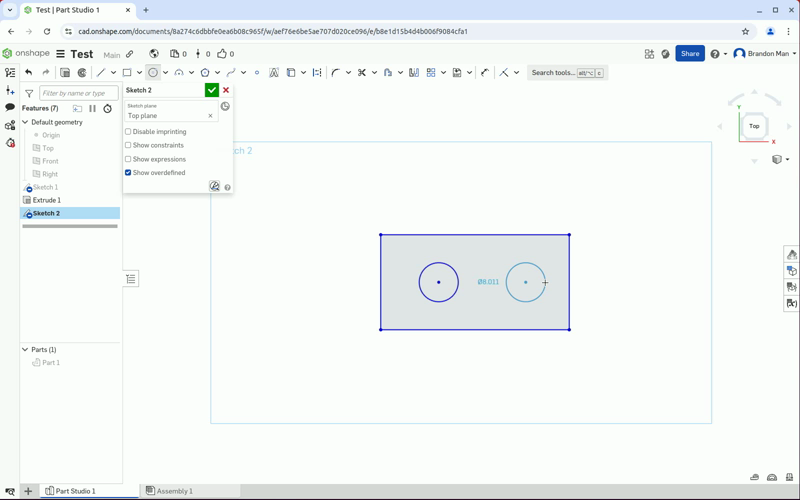
click(545, 282)
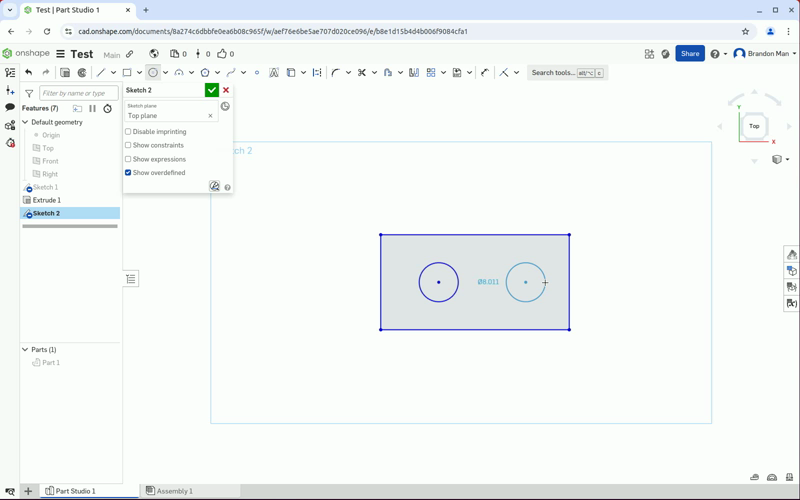
key(esc)
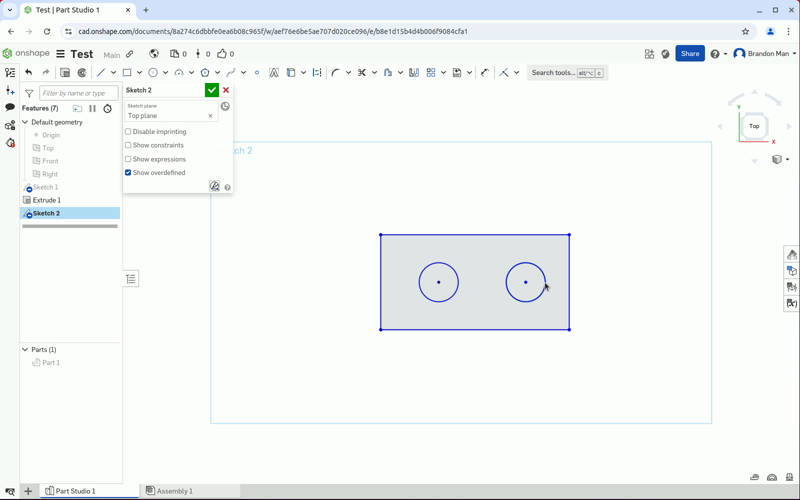
mouse_move(489, 255)
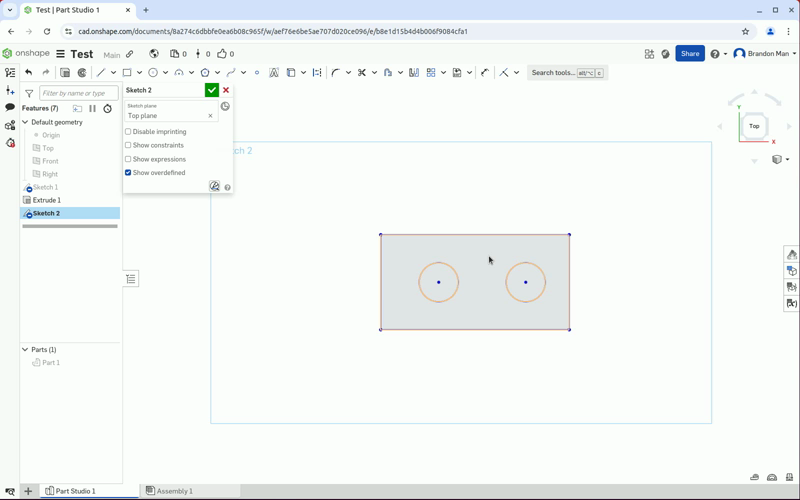
click(489, 255)
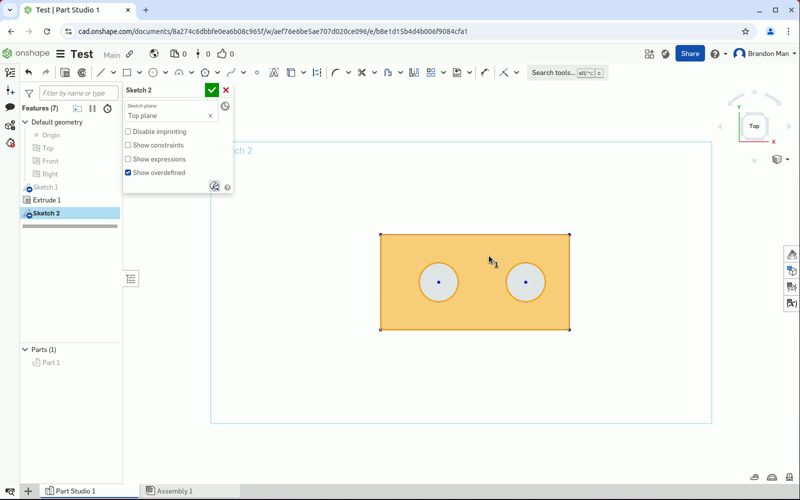
mouse_move(73, 352)
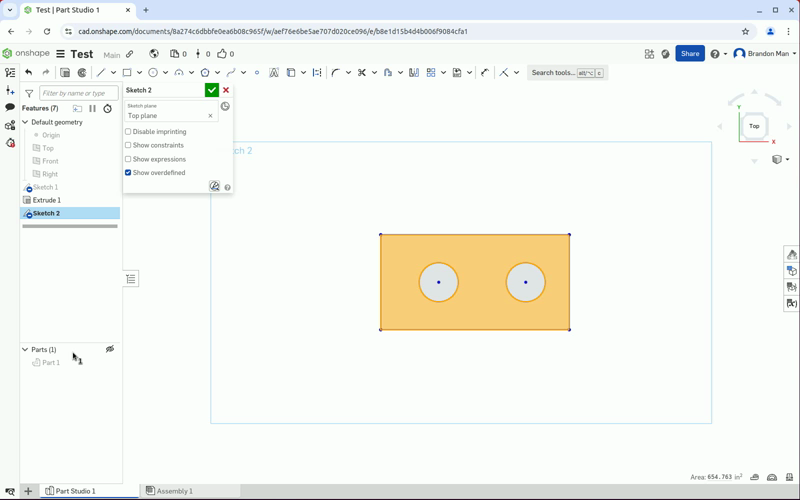
key(shift+y)
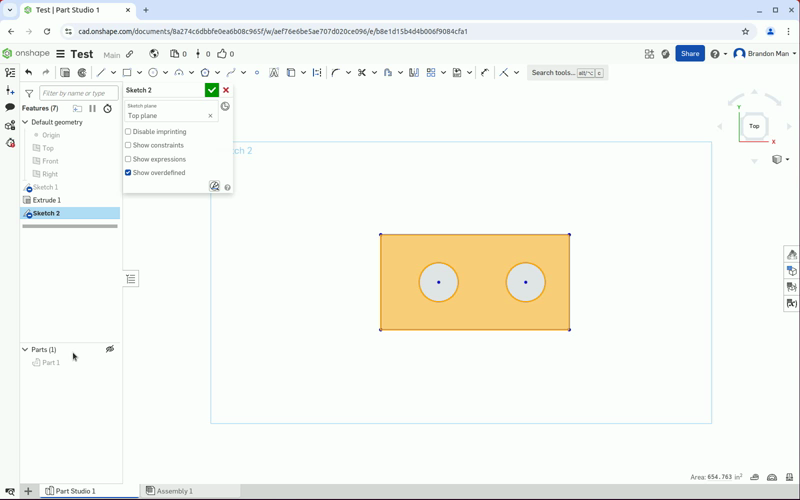
key(shift+e)
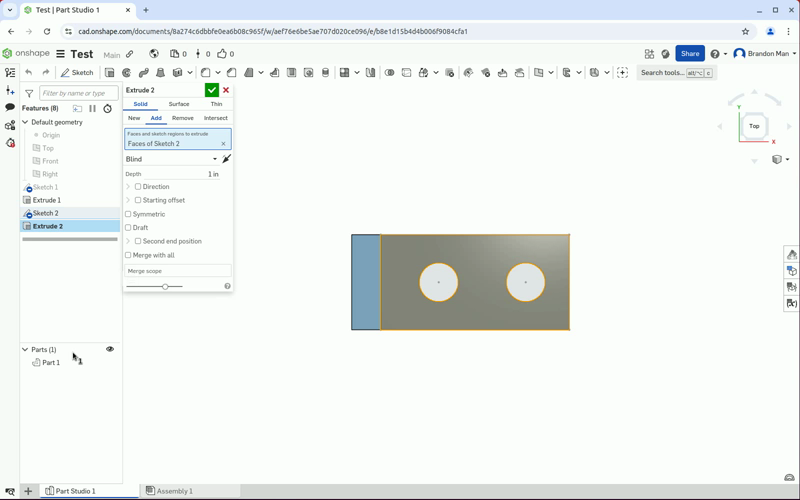
mouse_move(143, 106)
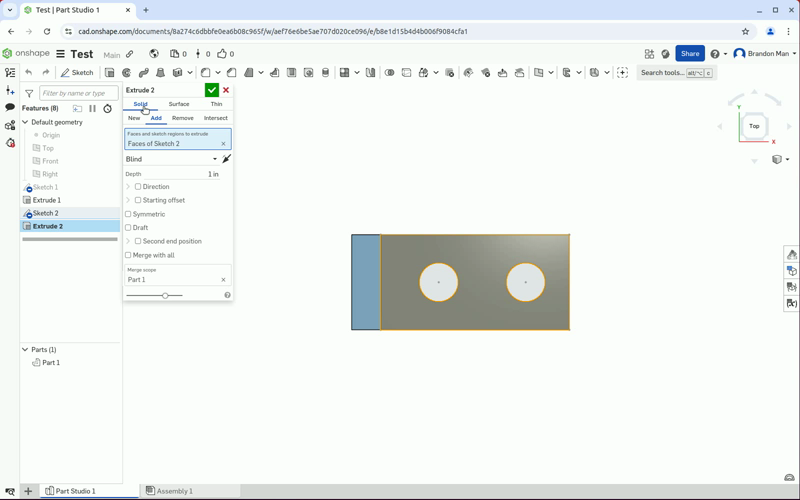
click(143, 106)
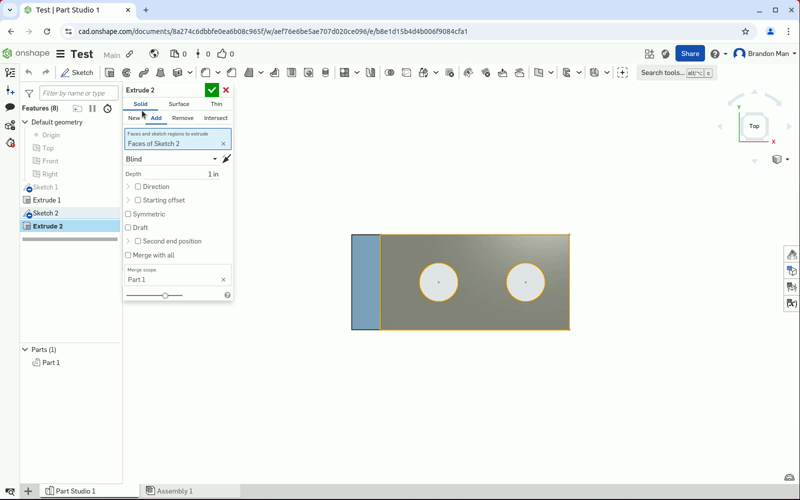
mouse_move(137, 120)
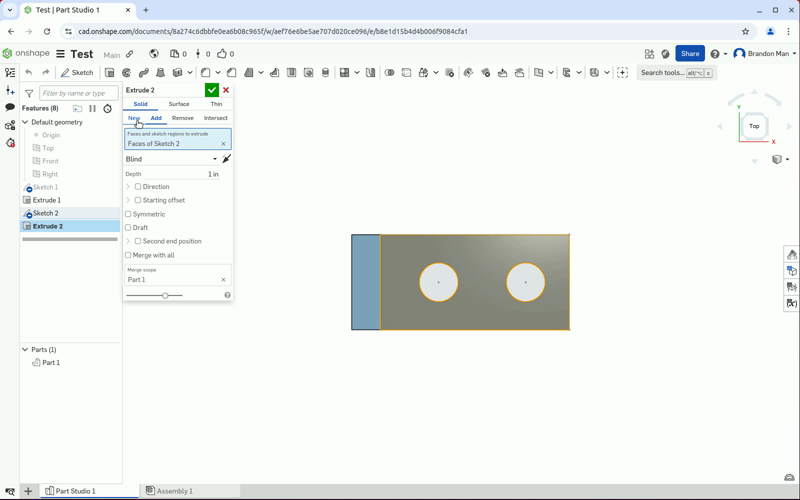
click(137, 120)
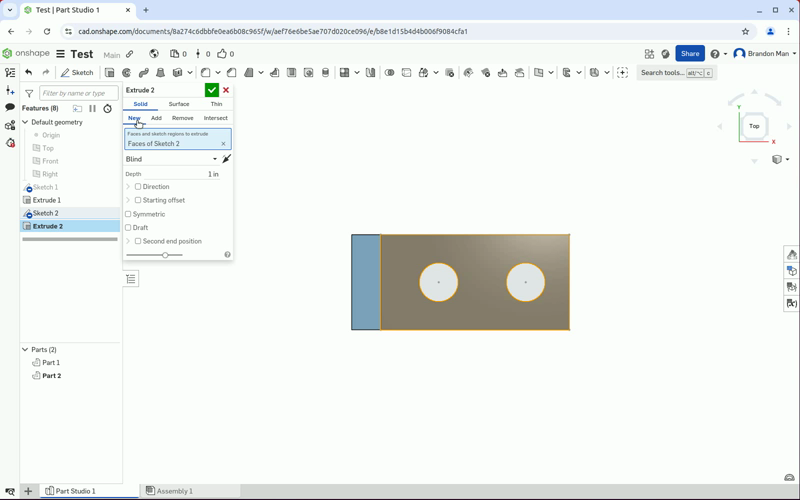
key(tab, 4)
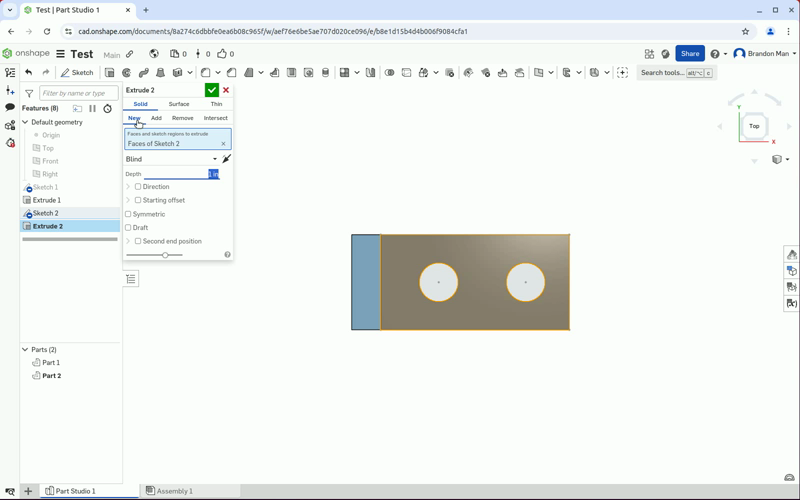
text(4.574)
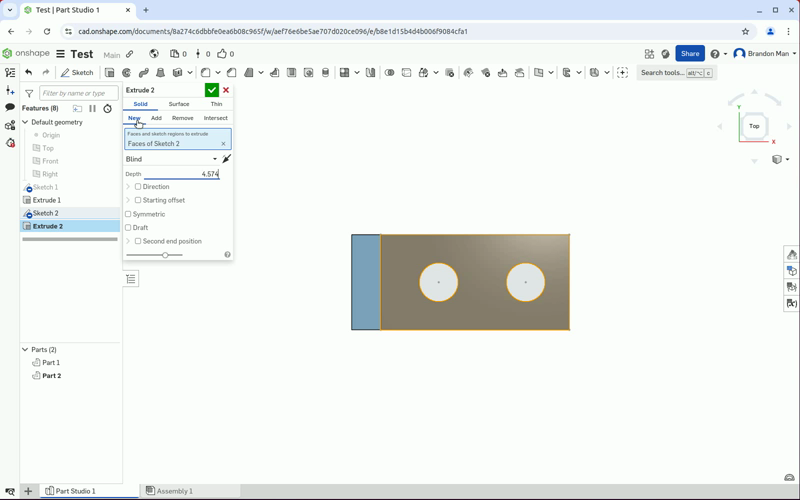
key(enter)
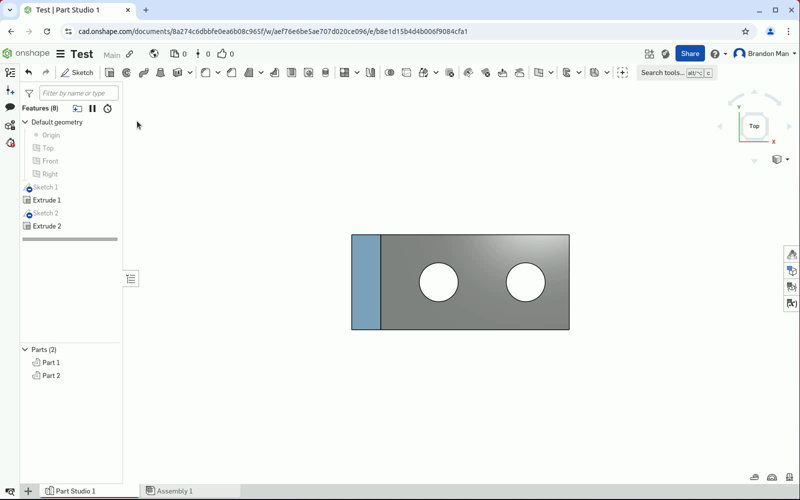
key(shift+h)
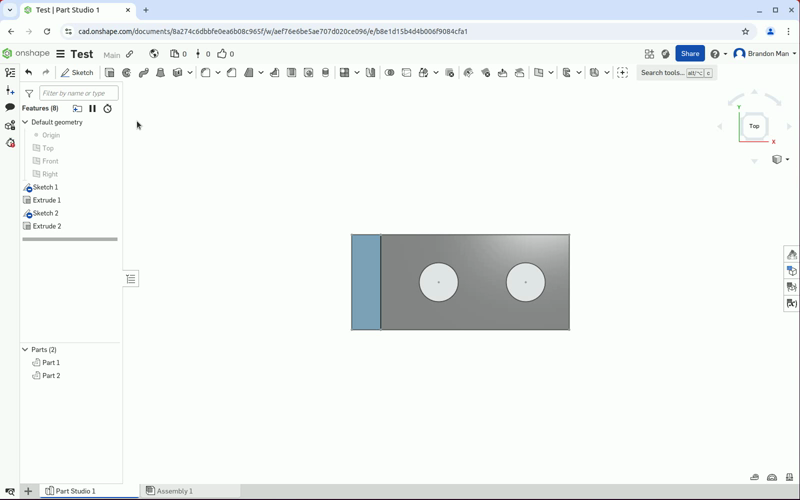
key(shift+h)
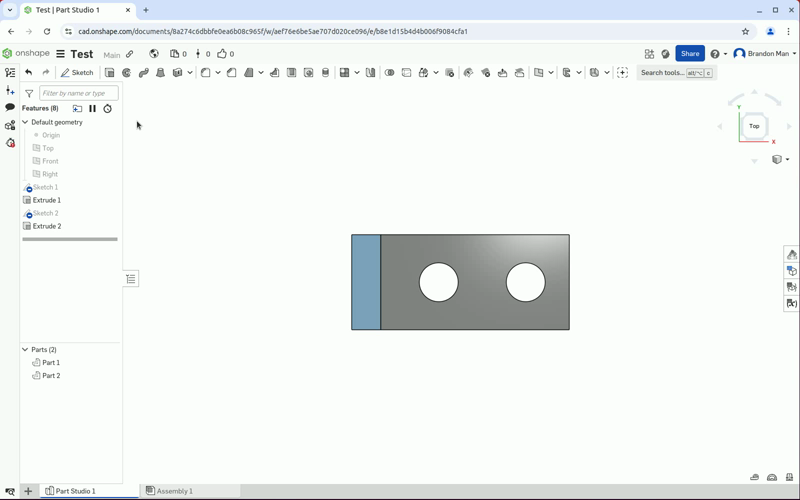
mouse_move(73, 189)
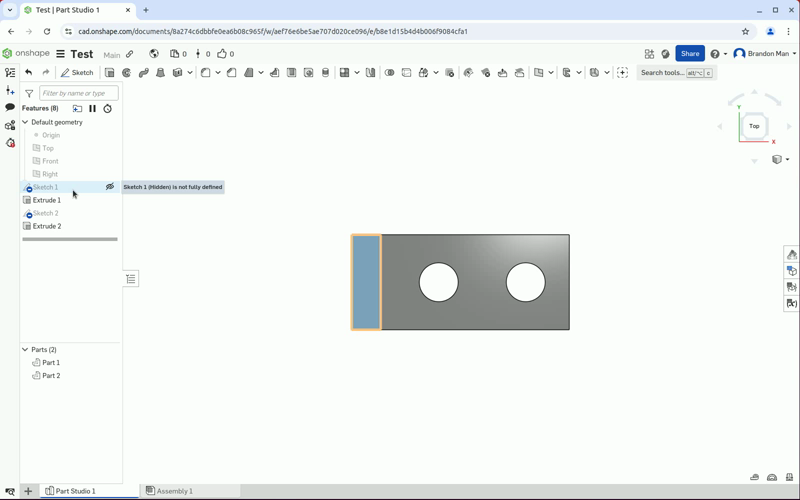
click(73, 189)
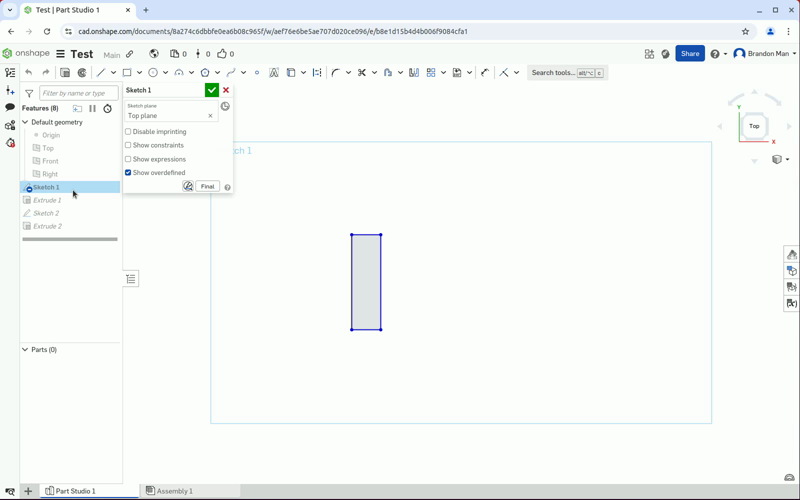
mouse_move(229, 92)
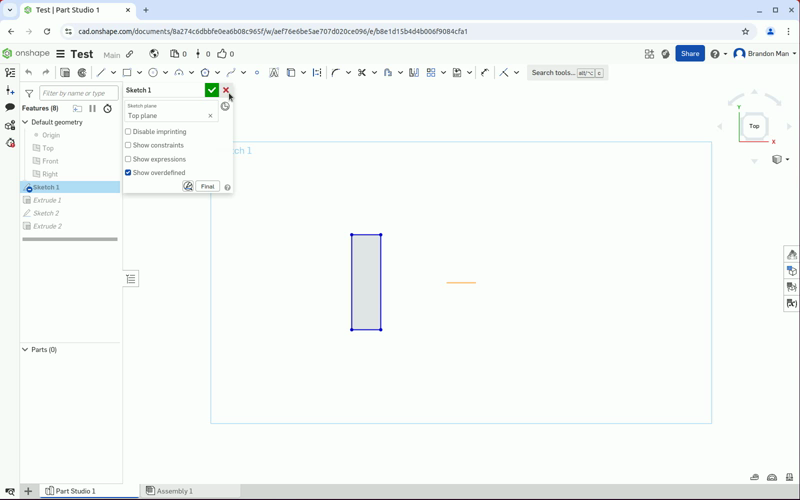
click(229, 92)
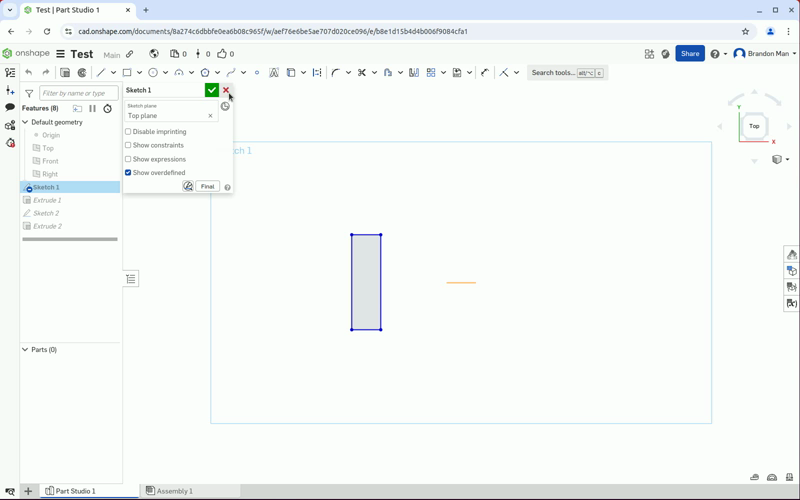
key(shift+s)
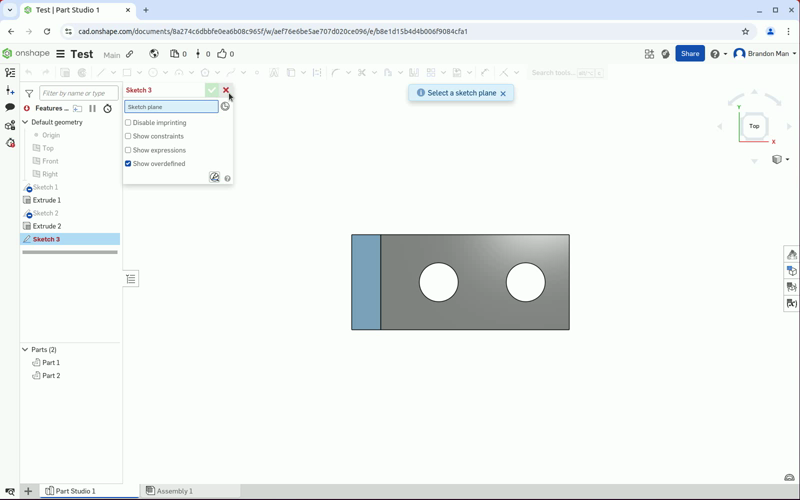
mouse_move(73, 150)
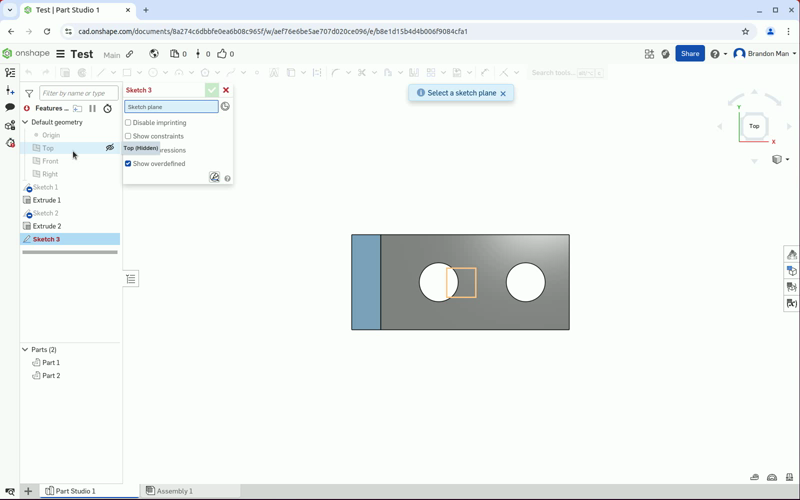
click(73, 150)
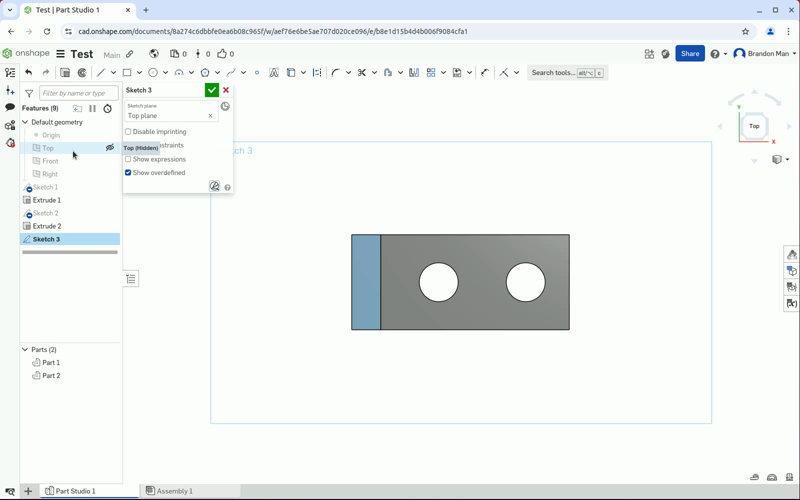
mouse_move(73, 352)
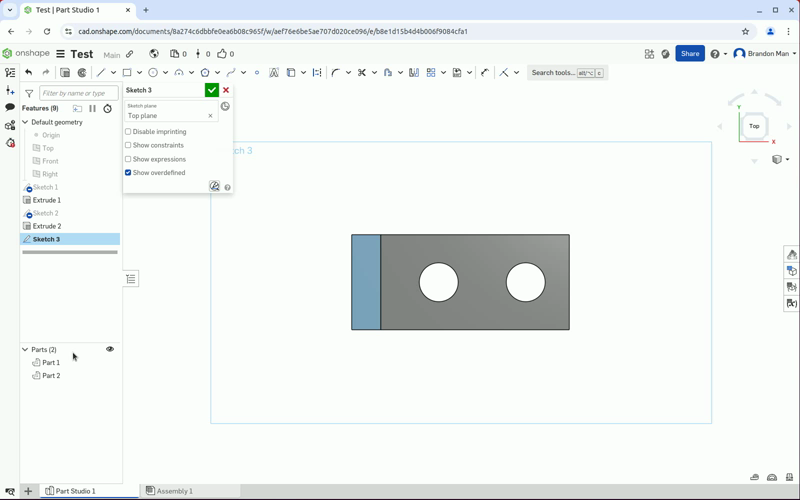
key(y)
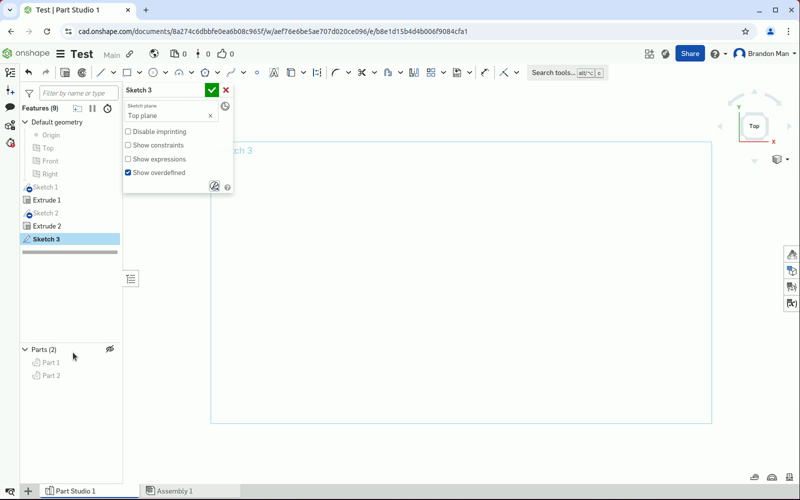
key(l)
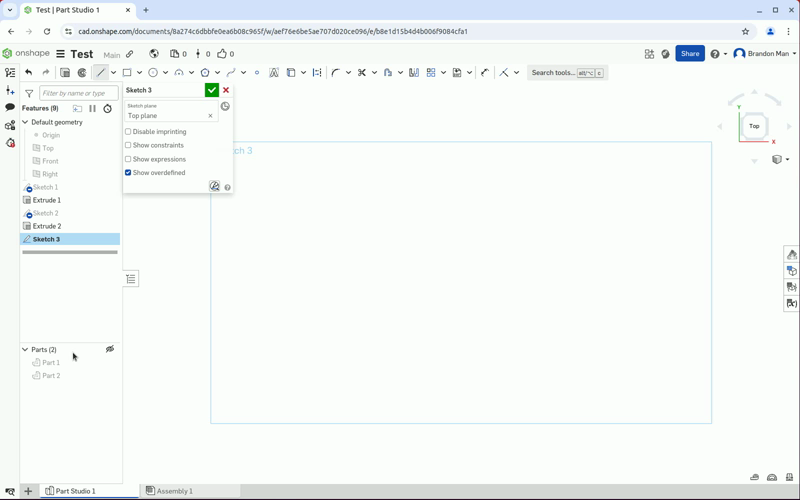
key_down(shift)
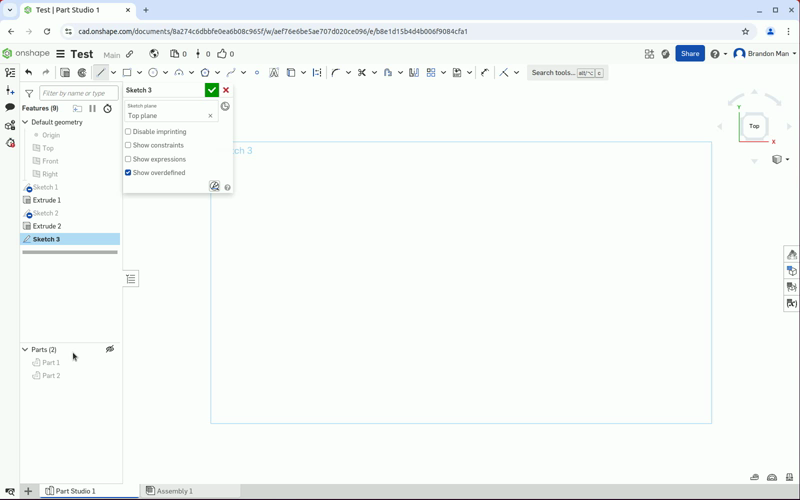
mouse_move(351, 329)
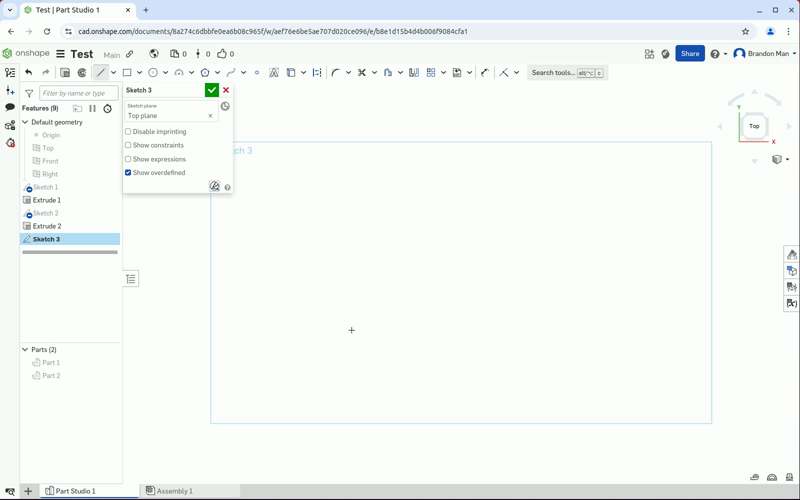
click(351, 329)
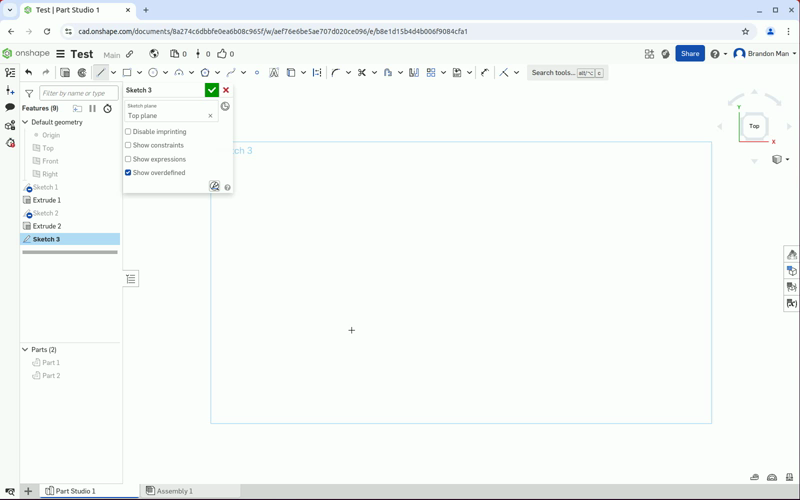
key_up(shift)
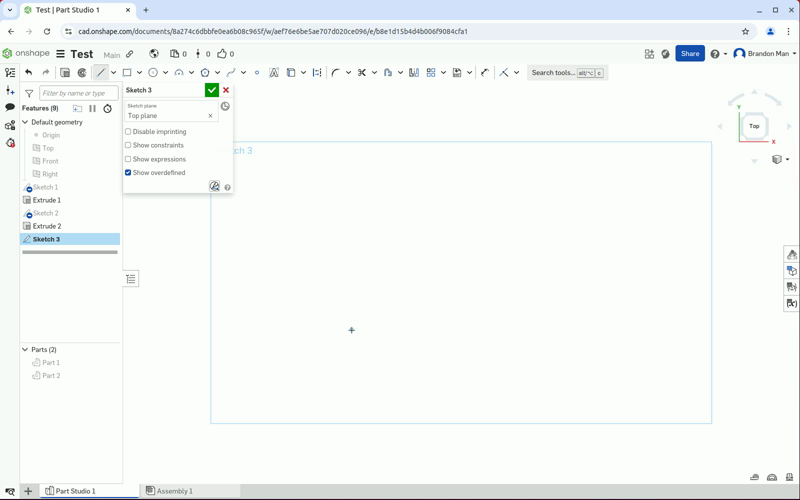
key_down(shift)
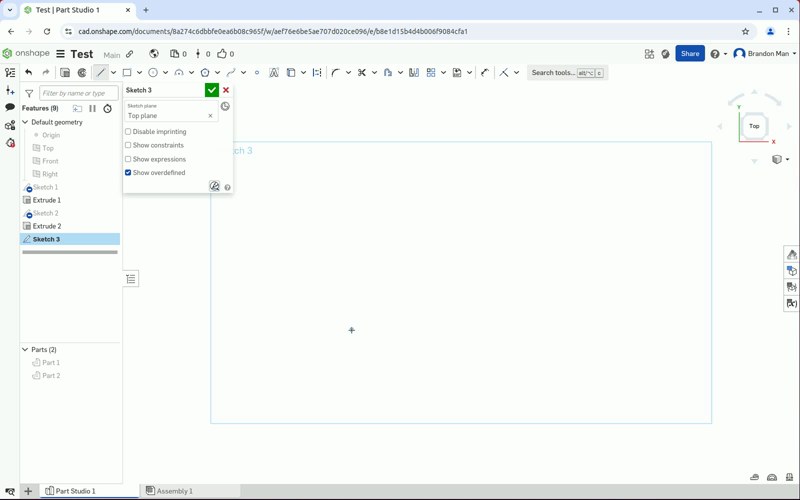
mouse_move(381, 329)
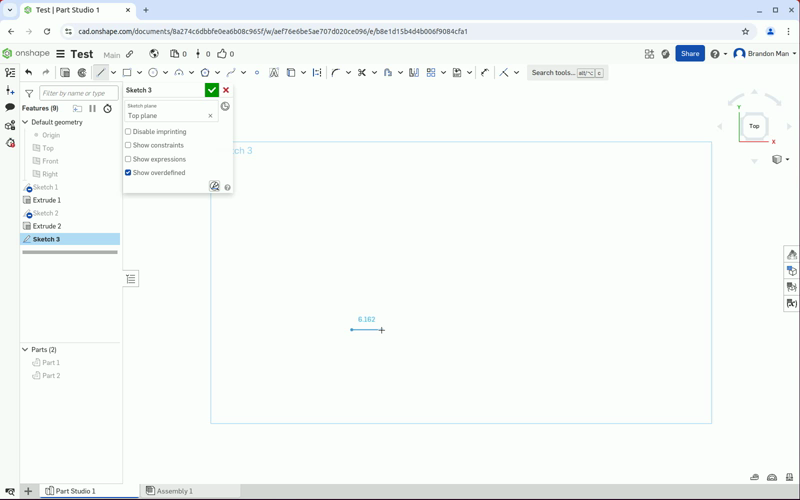
mouse_move(380, 329)
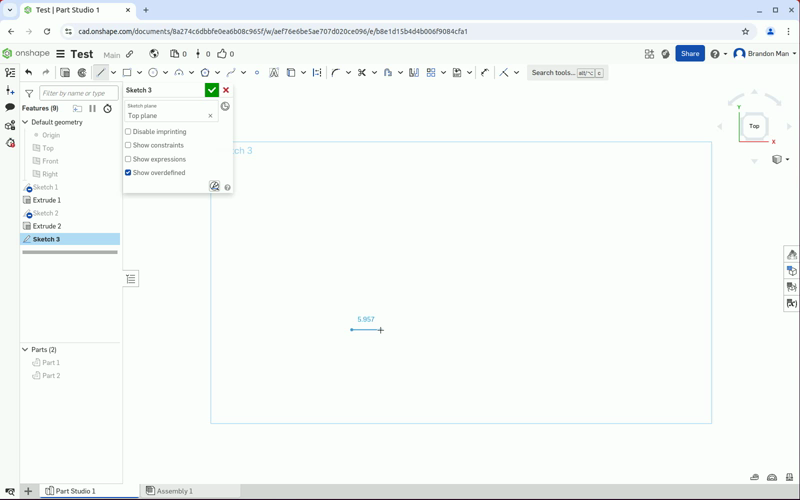
click(380, 329)
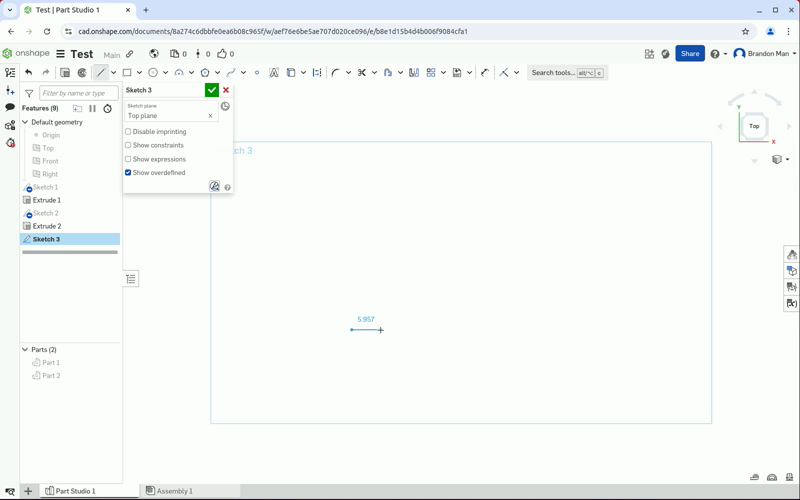
key_up(shift)
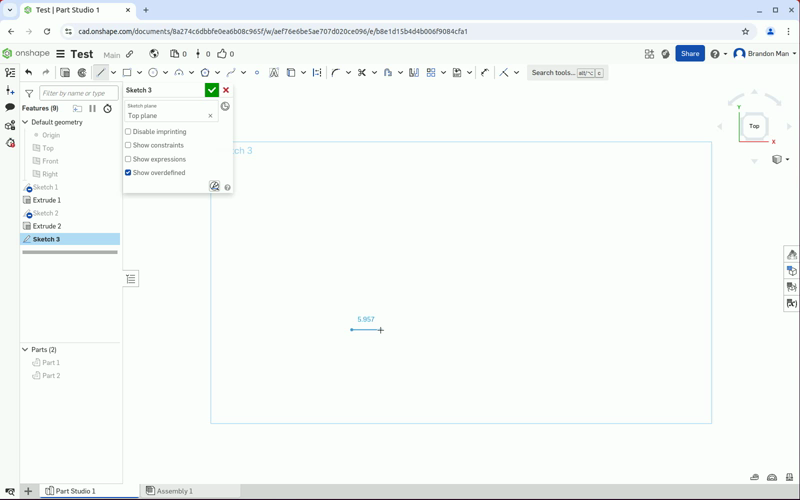
key_down(shift)
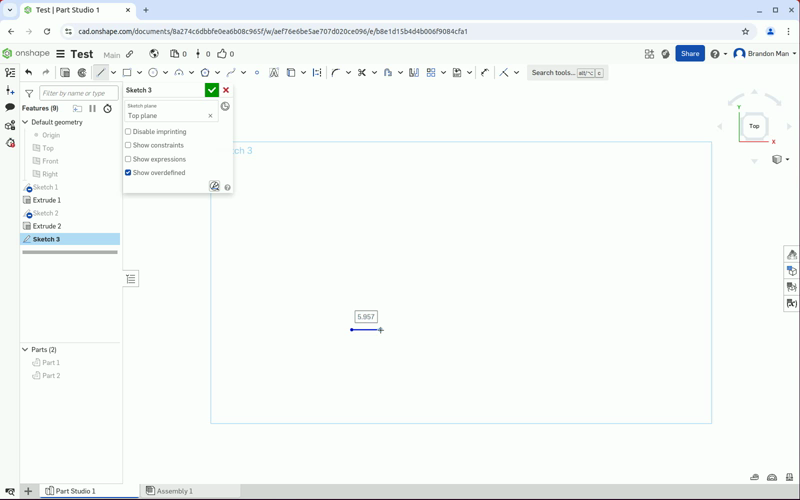
mouse_move(380, 234)
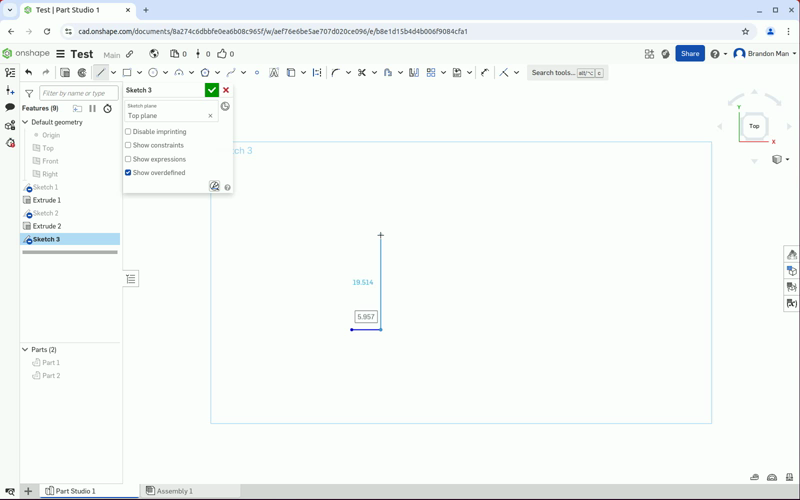
click(380, 234)
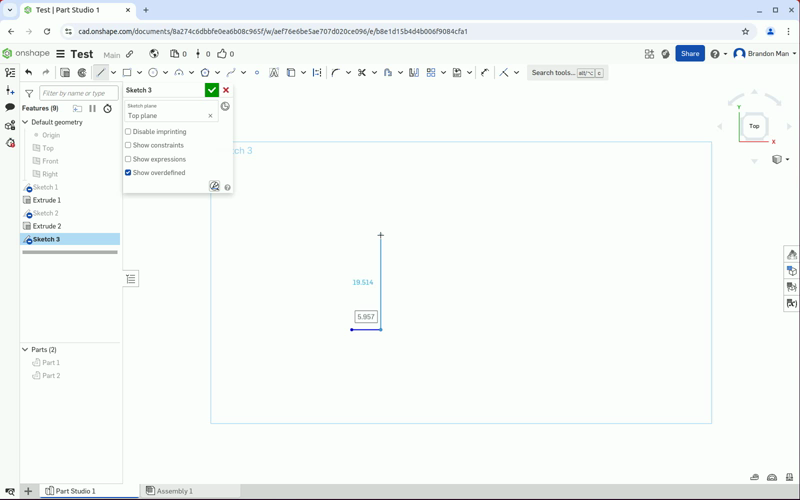
key_up(shift)
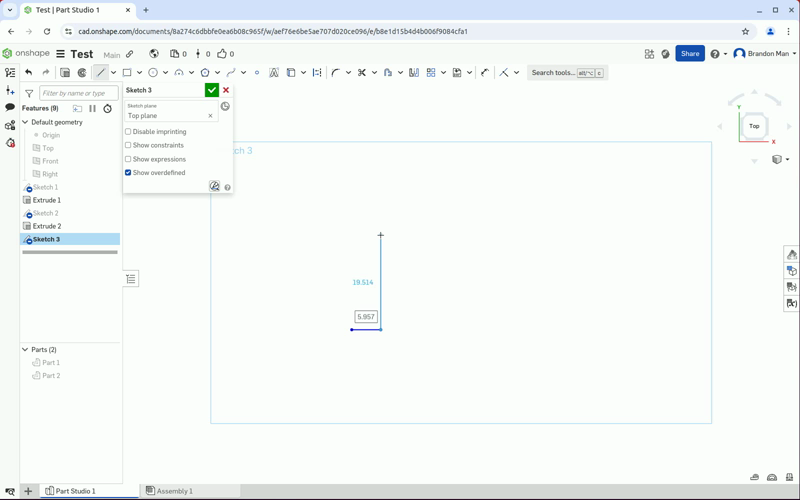
key_down(shift)
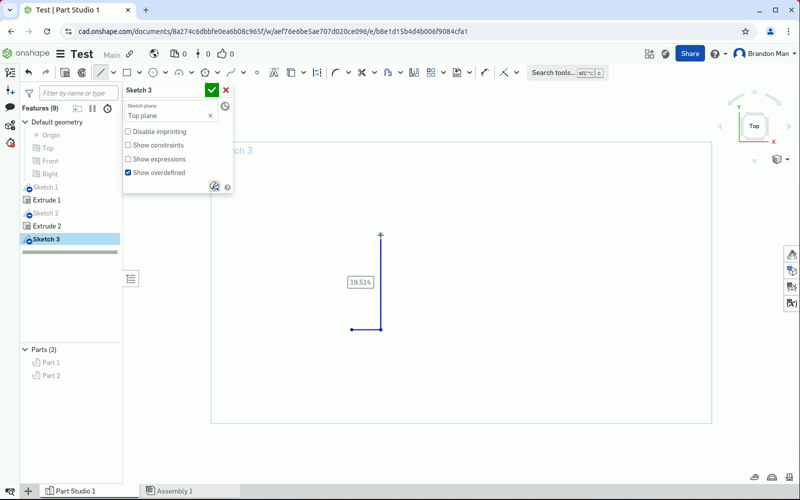
mouse_move(410, 234)
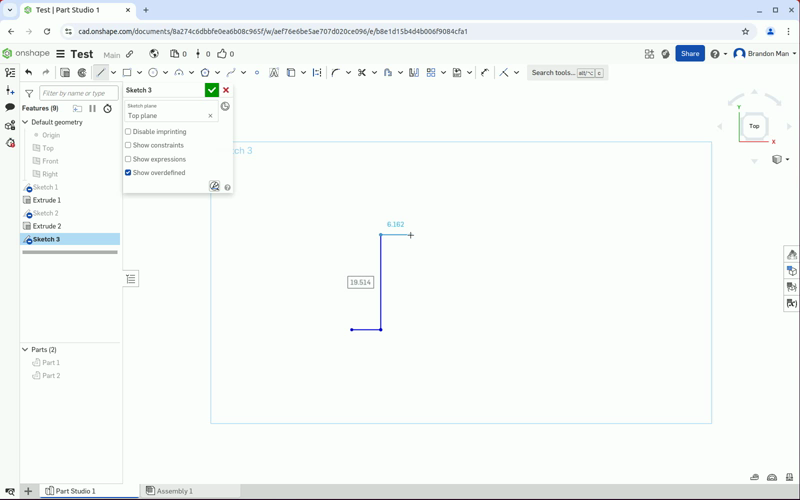
mouse_move(351, 234)
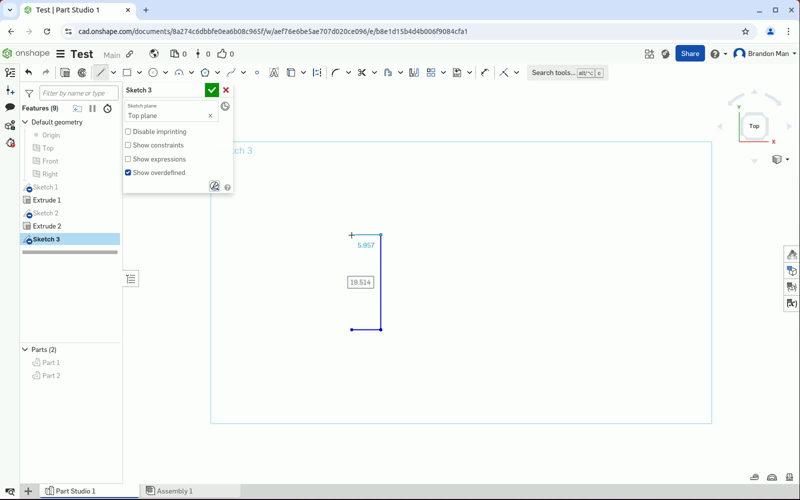
click(351, 234)
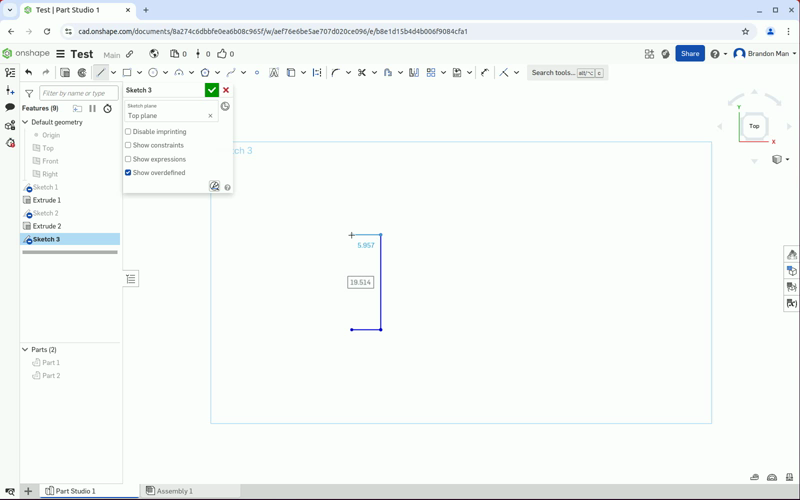
key_up(shift)
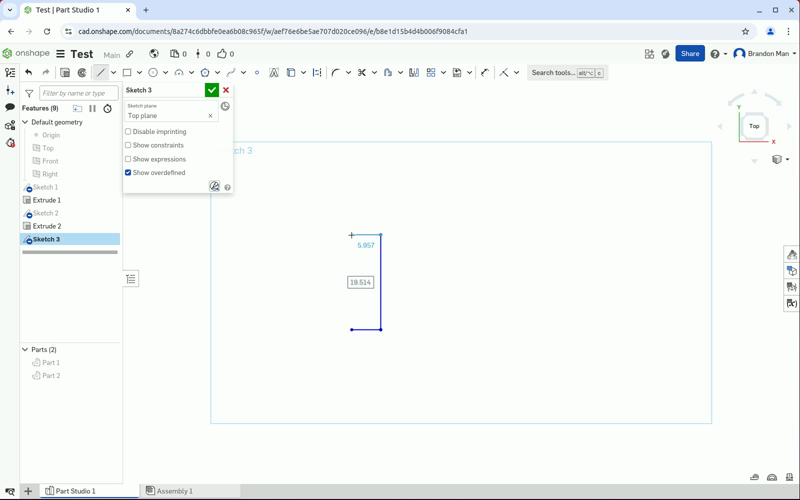
key_down(shift)
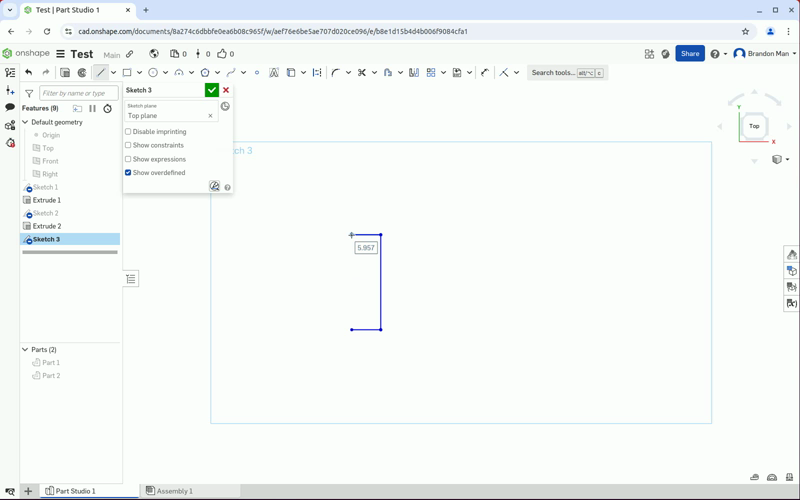
mouse_move(351, 329)
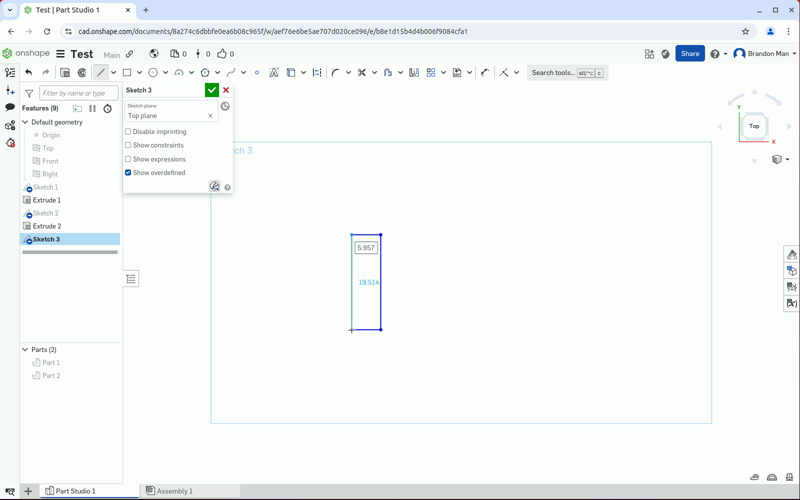
key_up(shift)
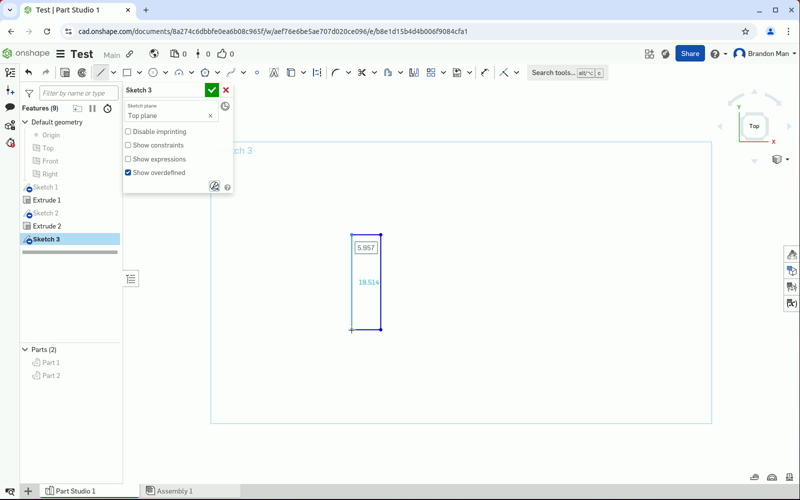
click(351, 329)
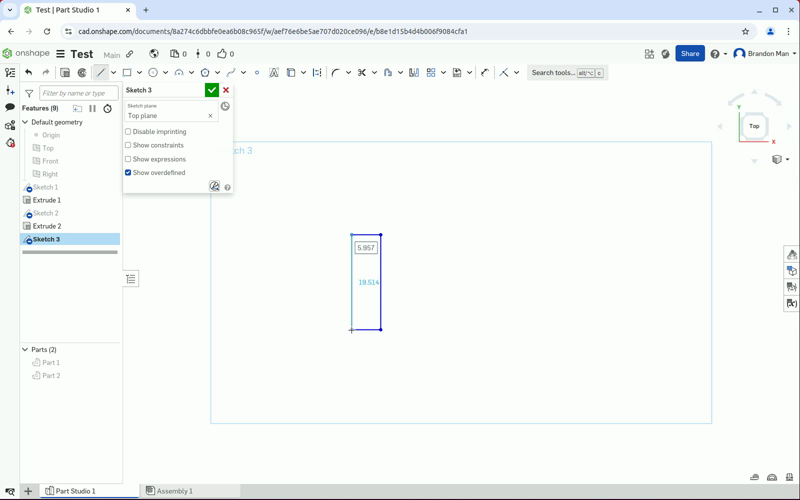
key(esc)
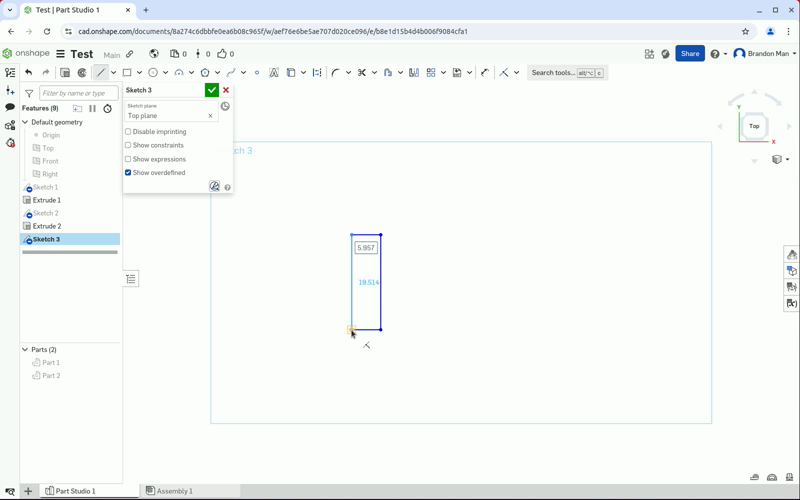
mouse_move(373, 245)
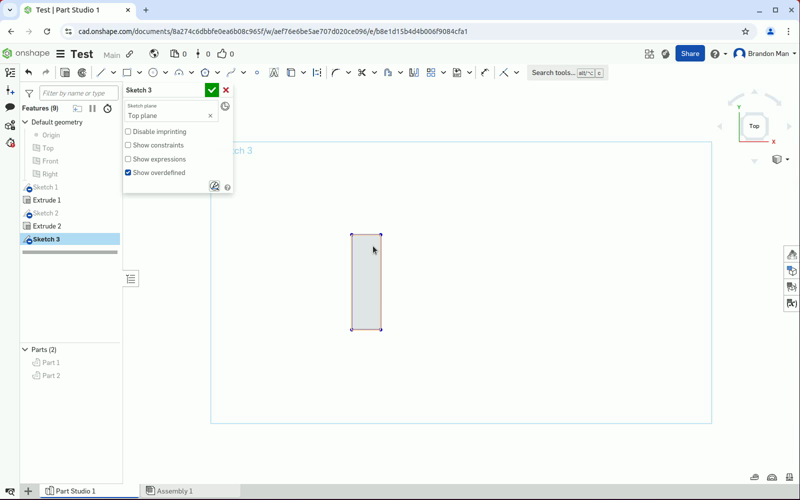
click(373, 245)
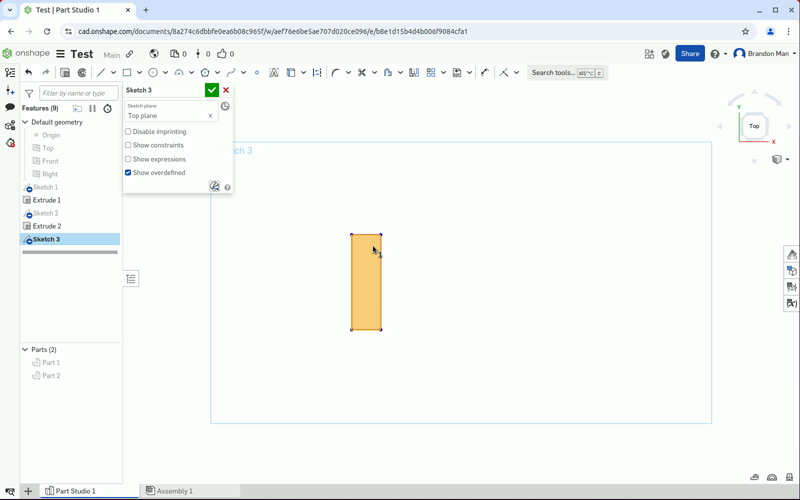
mouse_move(73, 352)
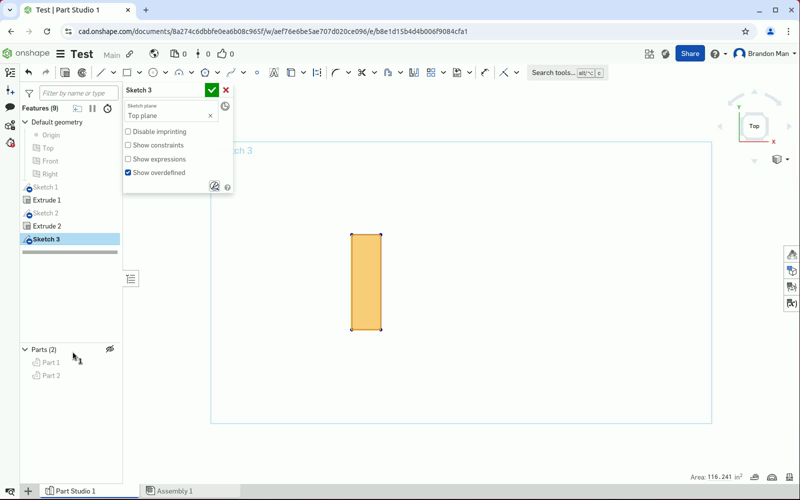
key(shift+y)
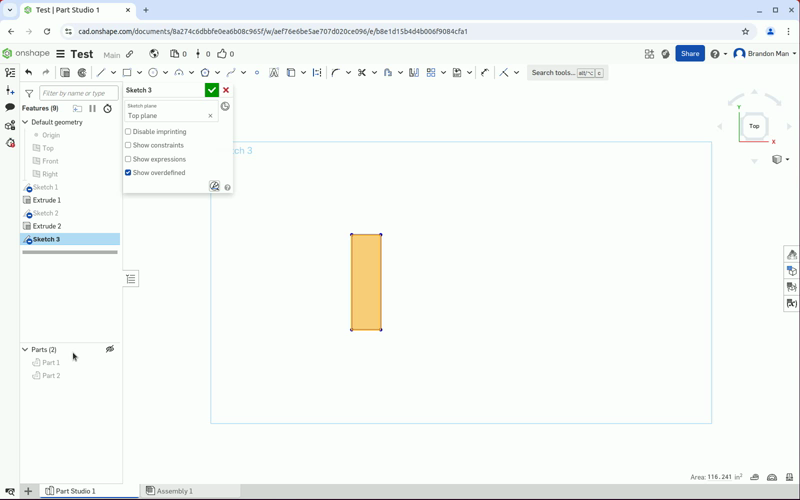
key(shift+e)
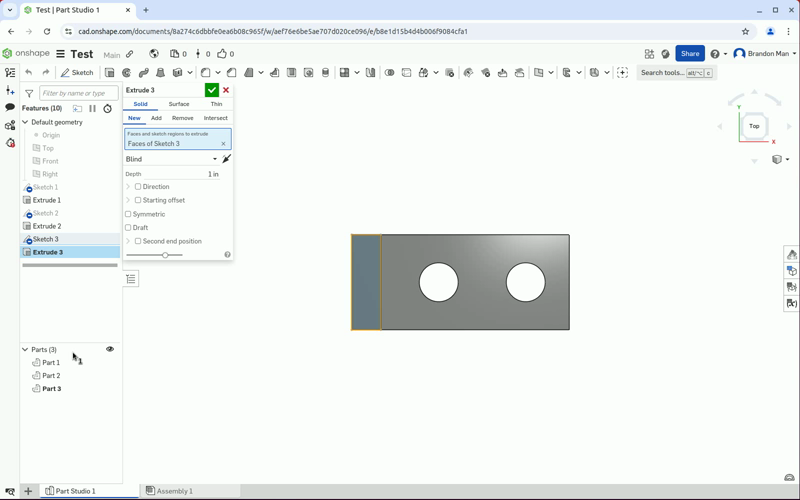
mouse_move(143, 106)
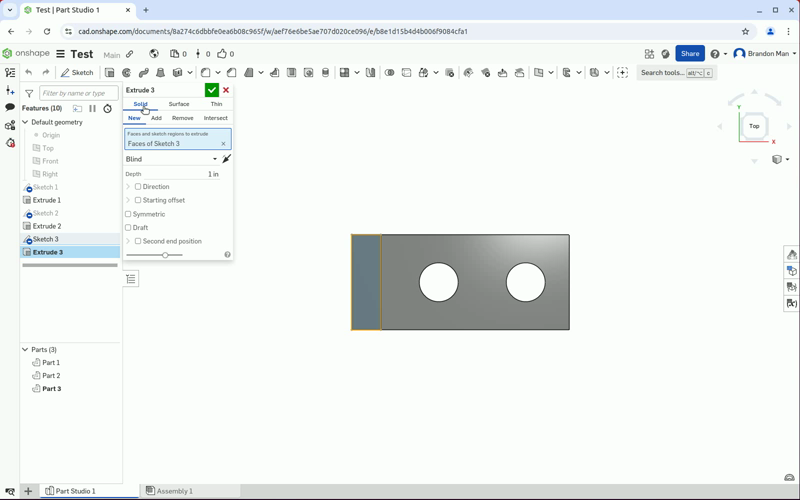
click(143, 106)
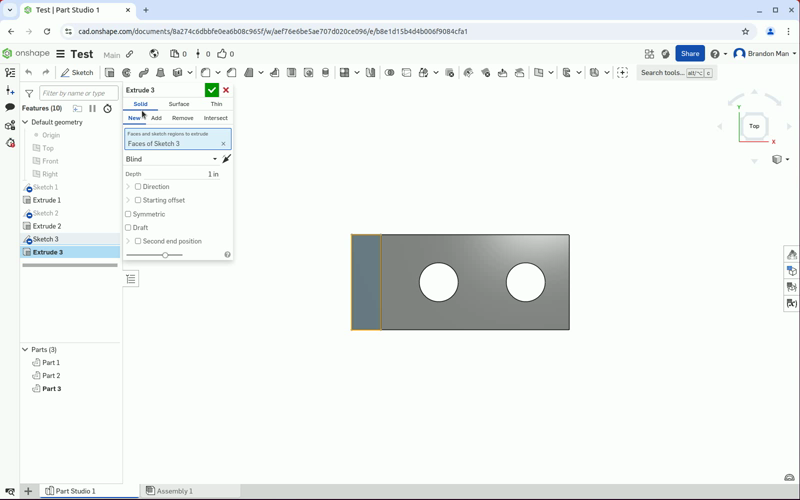
mouse_move(137, 120)
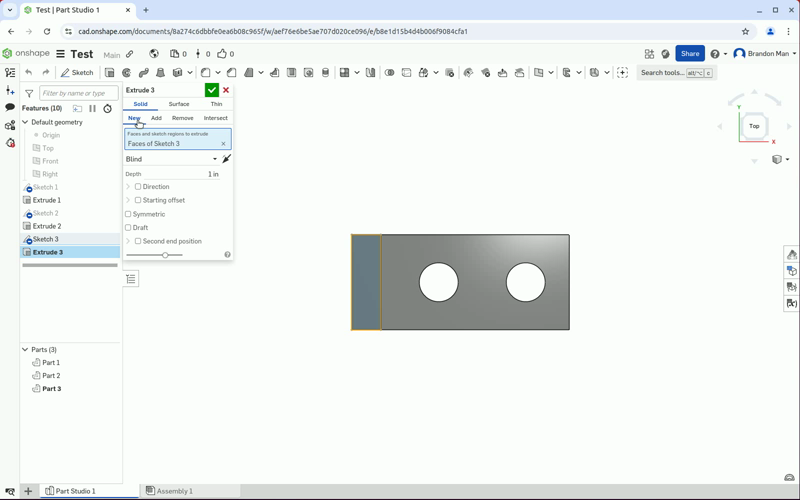
click(137, 120)
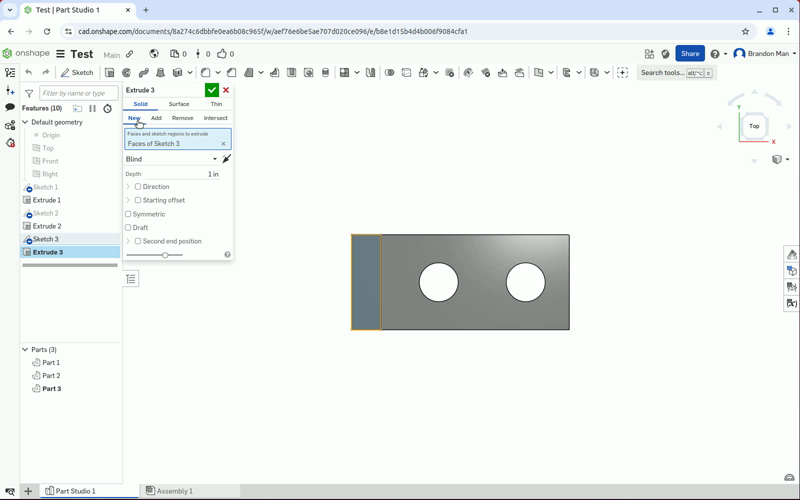
key(tab, 4)
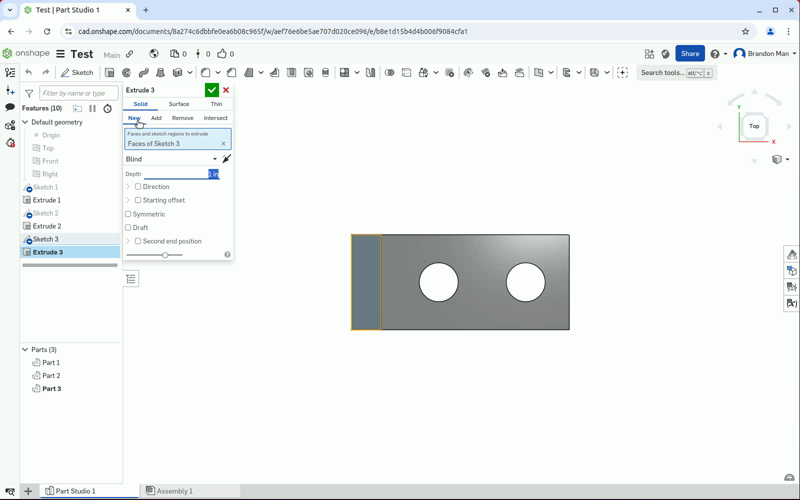
text(13.48)
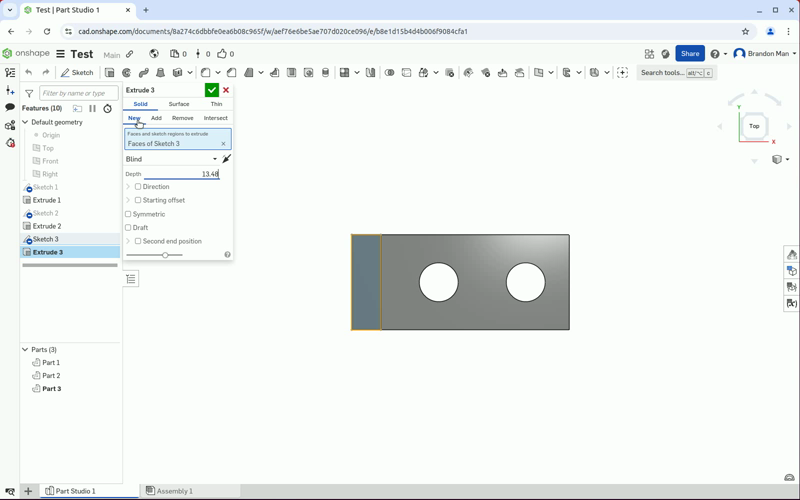
key(enter)
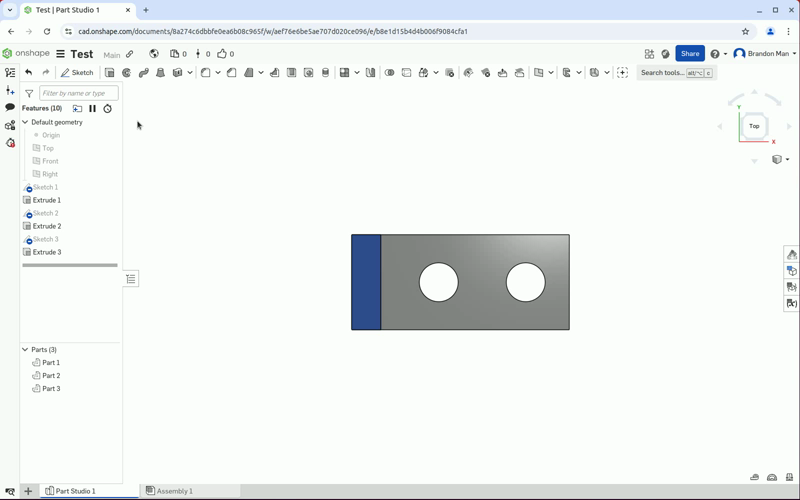
key(shift+h)
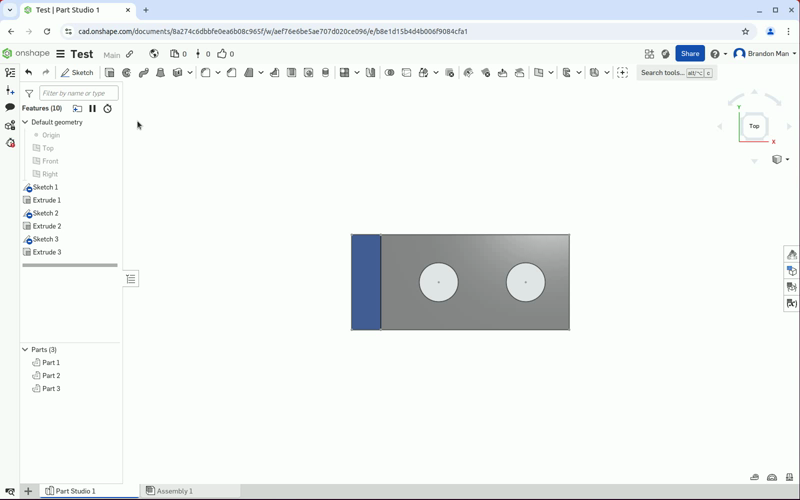
key(shift+h)
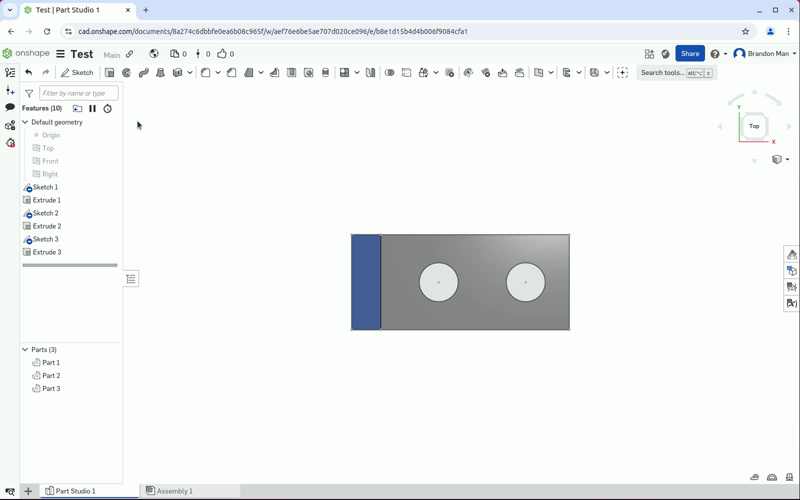
key(shift+7)
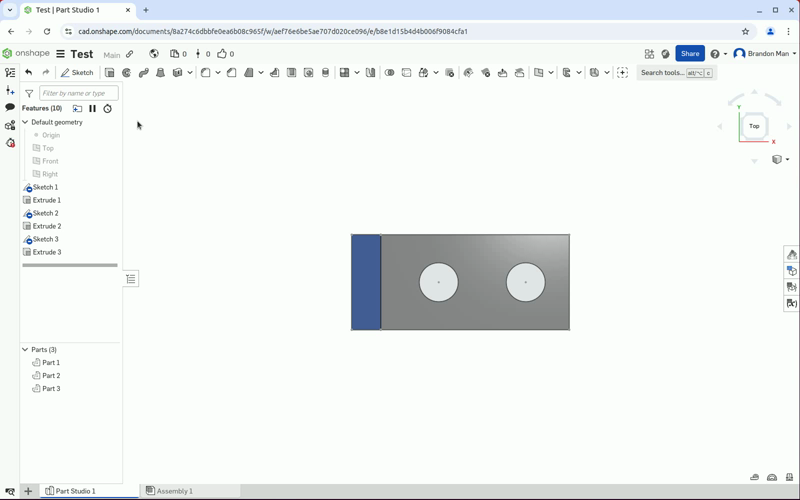
key(up, 3)
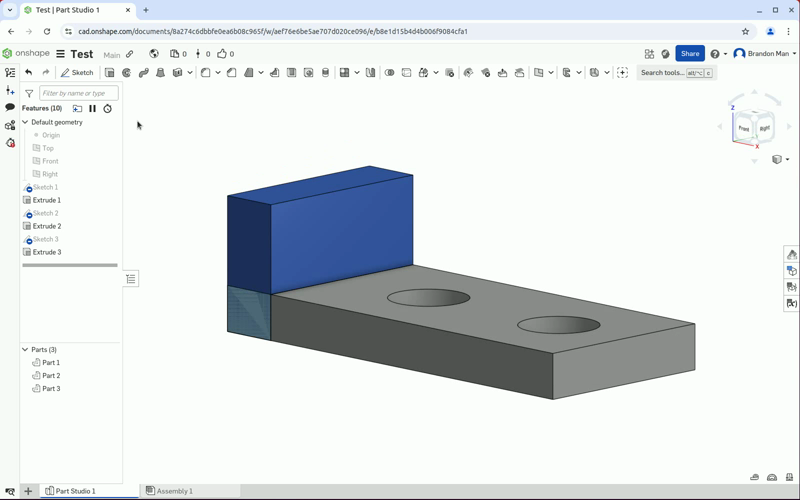
key(left, 3)
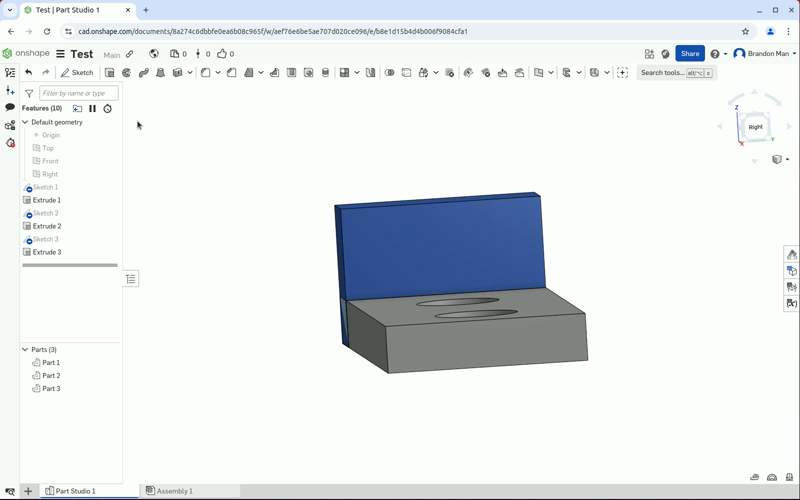
key(right, 3)
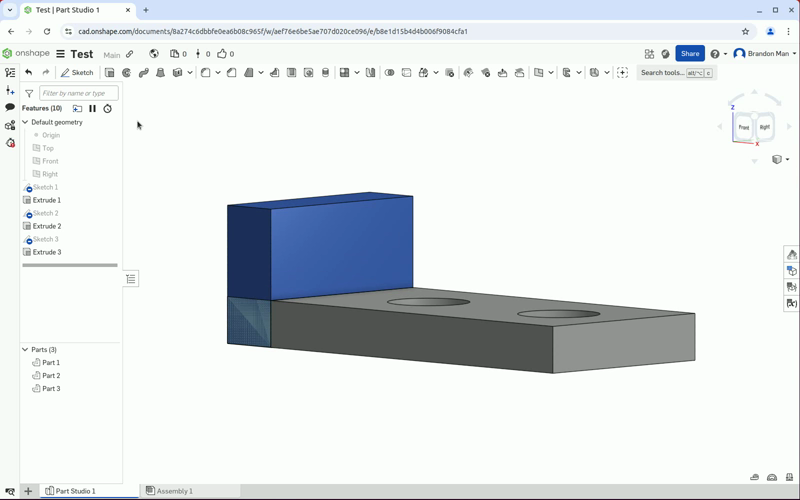
key(down, 3)
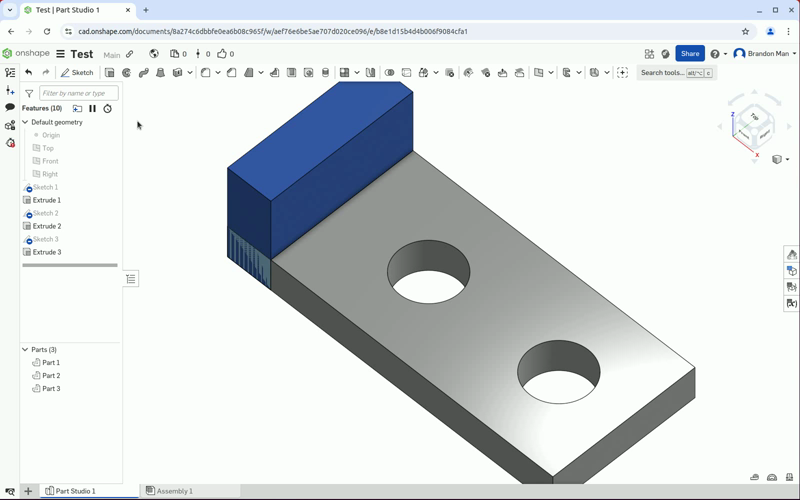
mouse_move(73, 189)
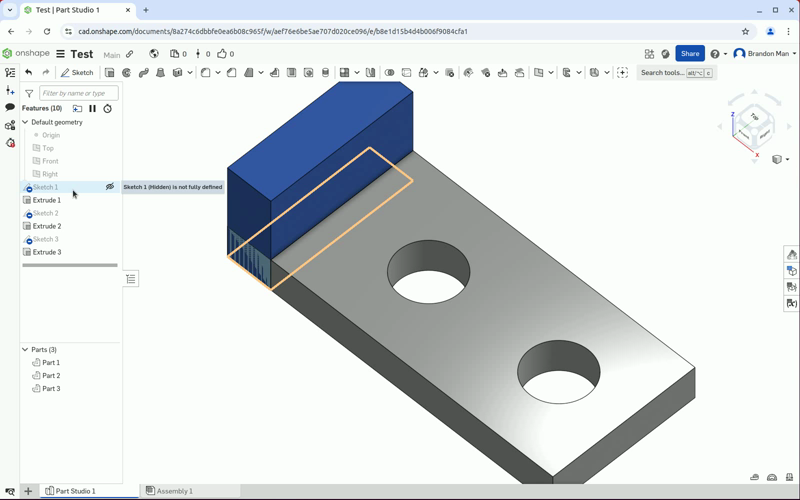
click(73, 189)